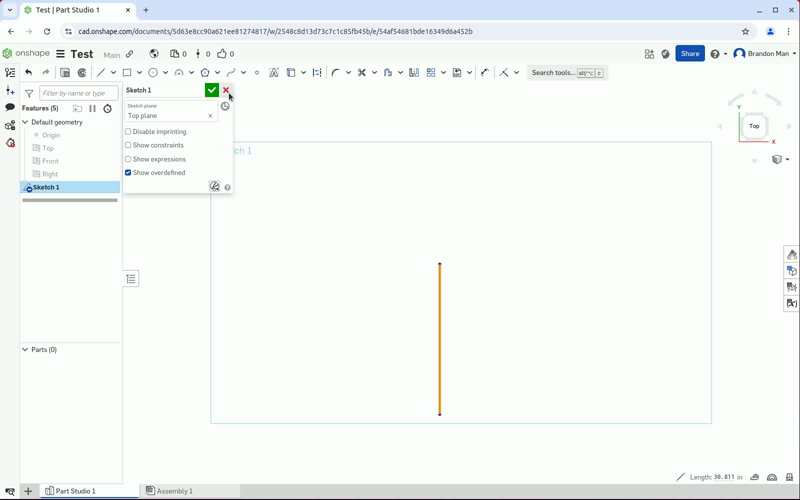
key(shift+h)
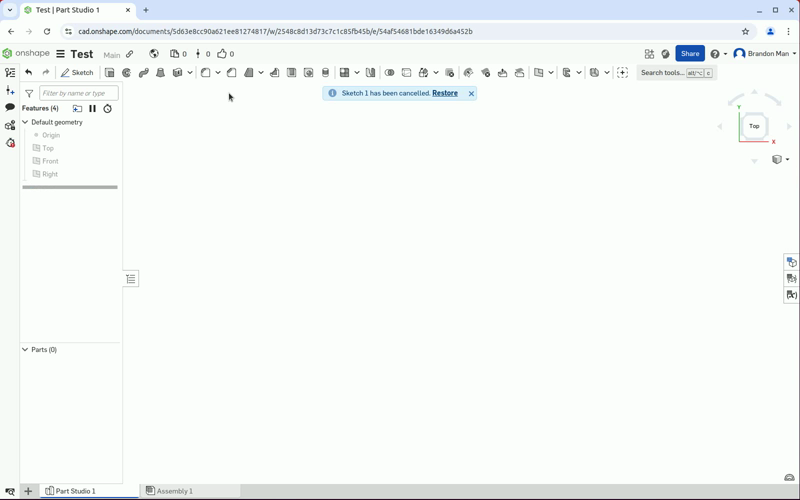
mouse_move(73, 352)
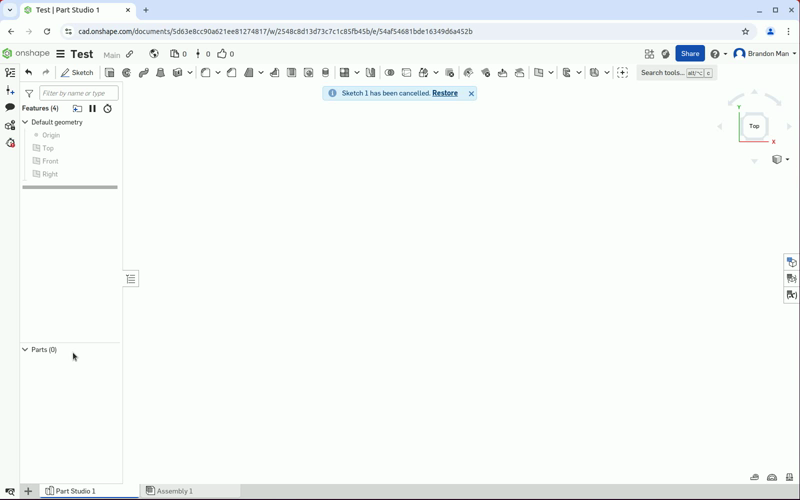
key(y)
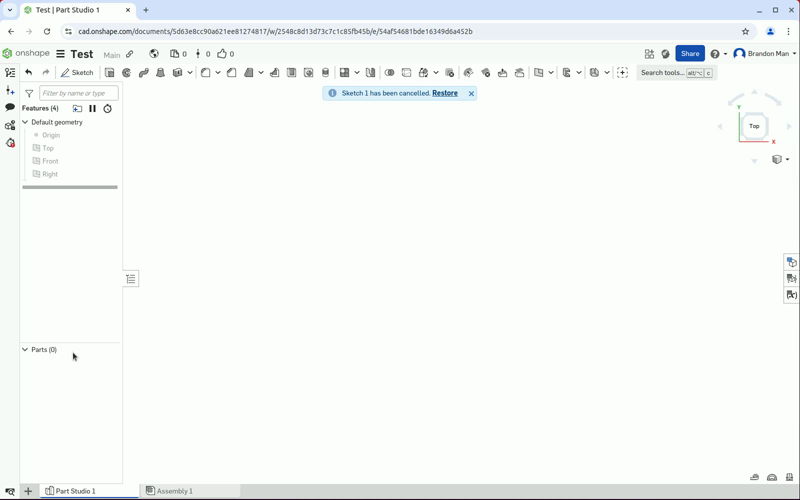
key(shift+p)
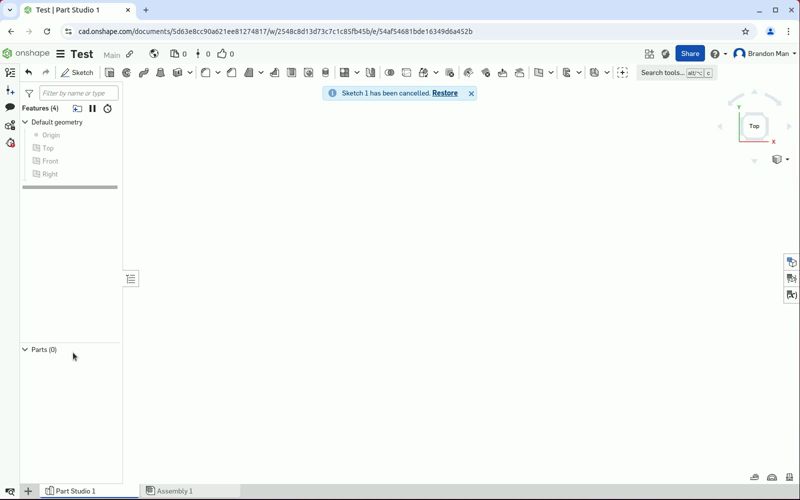
key(space)
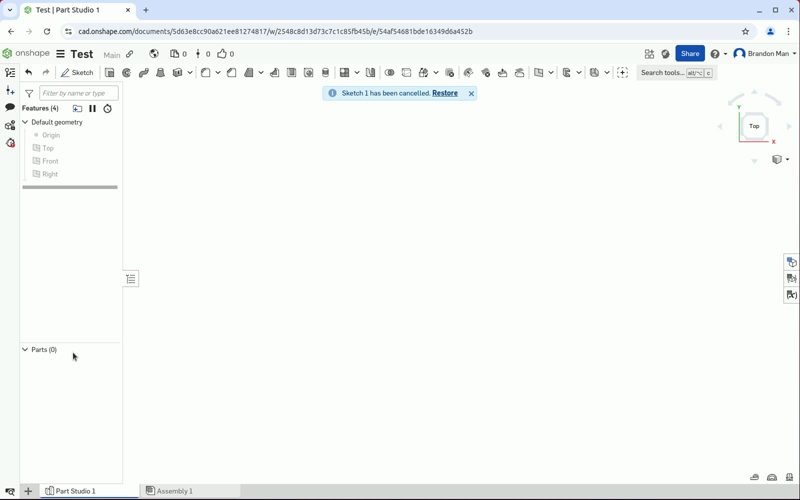
key_down(shift)
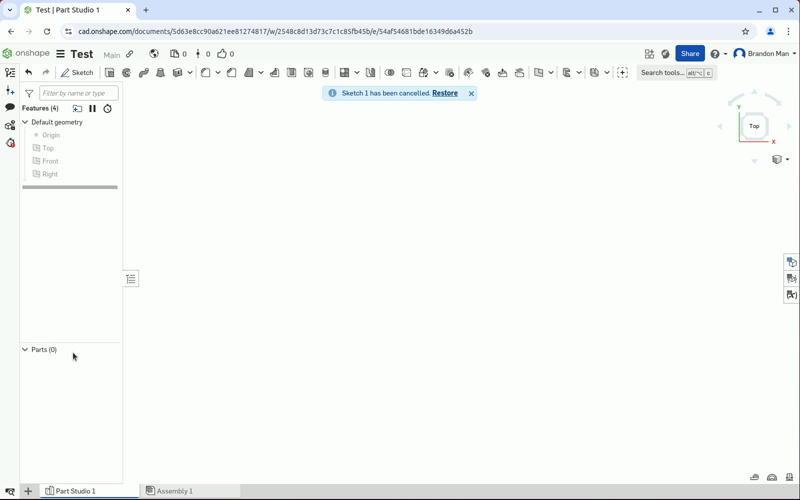
key(up)
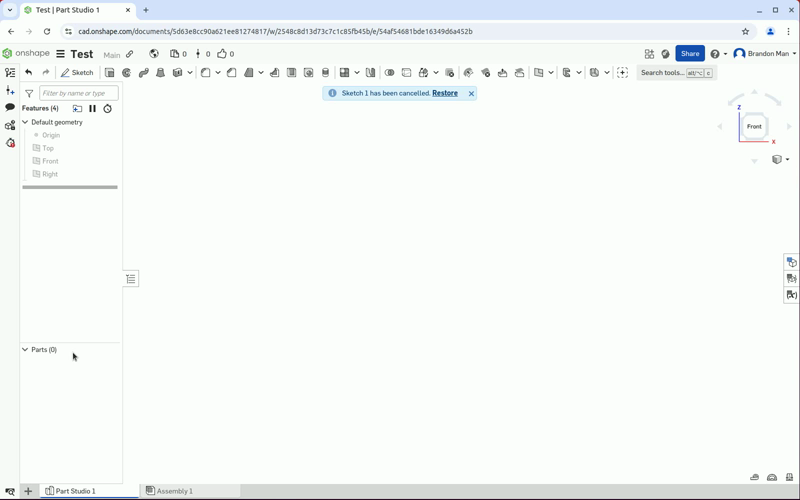
key_up(shift)
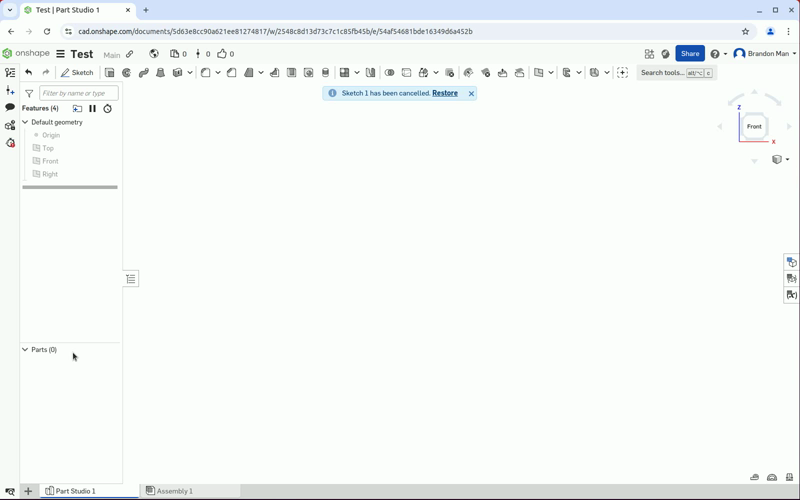
mouse_move(73, 352)
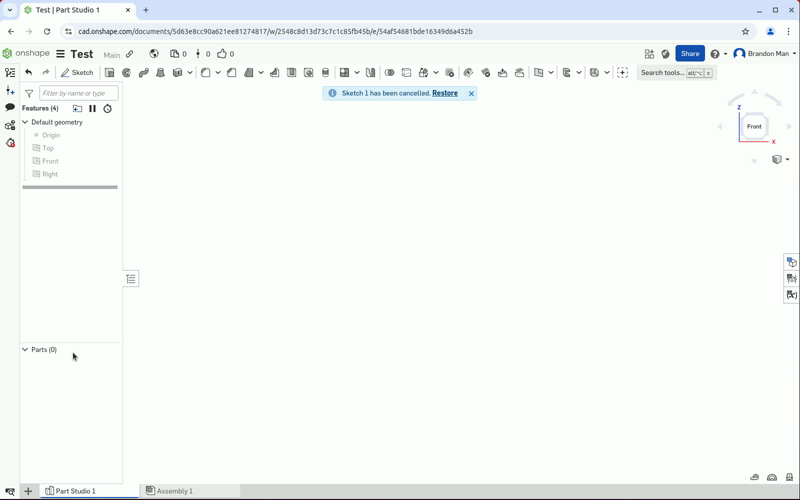
key(shift+y)
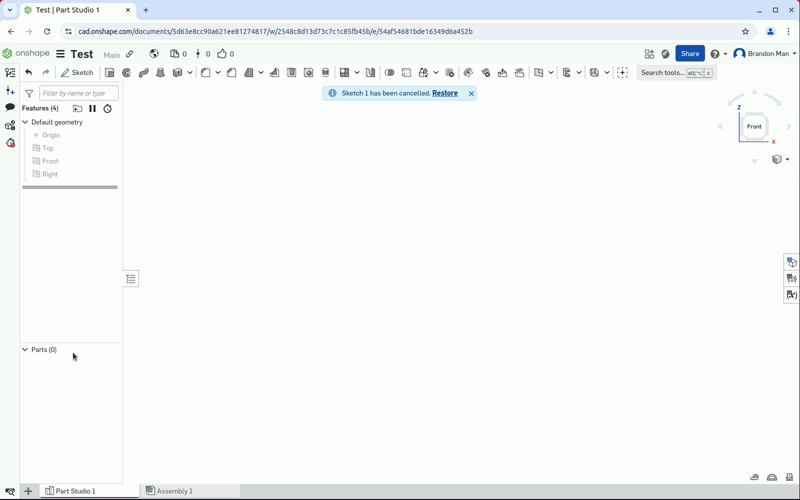
key(shift+s)
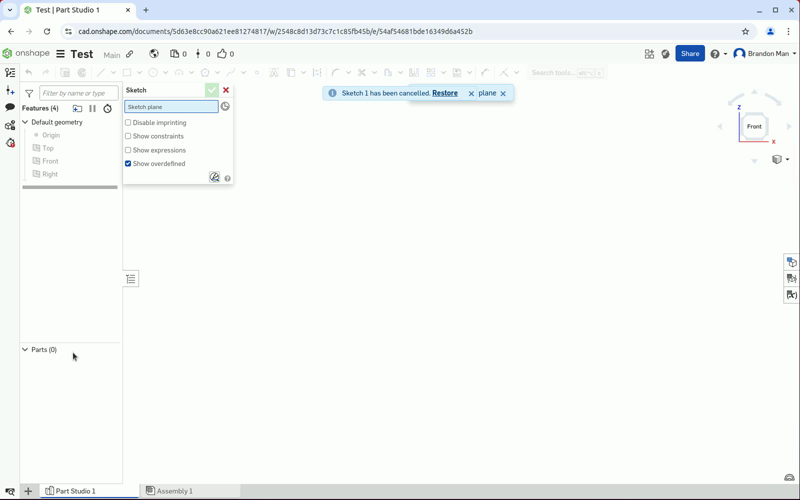
mouse_move(73, 163)
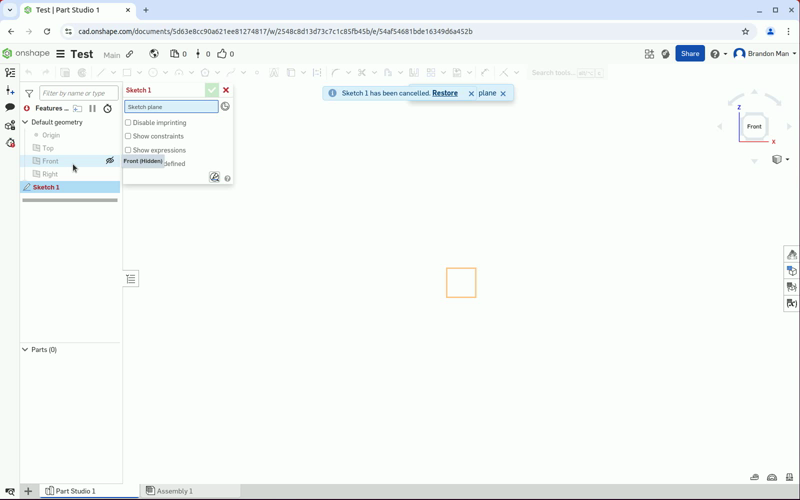
click(73, 163)
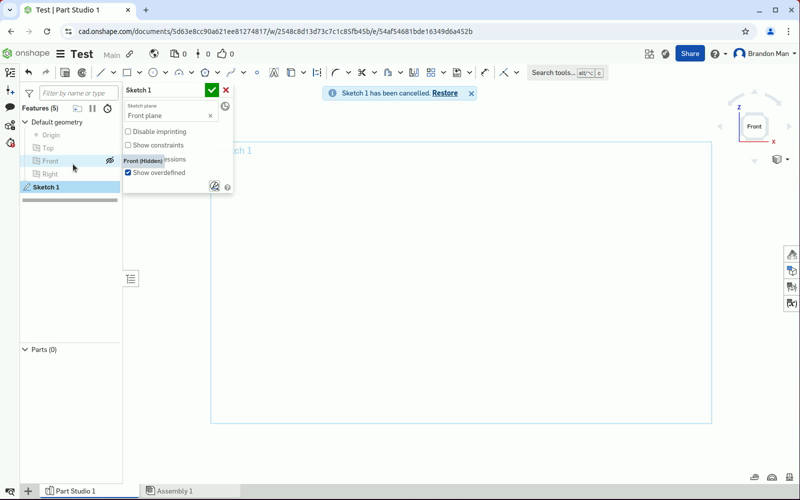
mouse_move(73, 352)
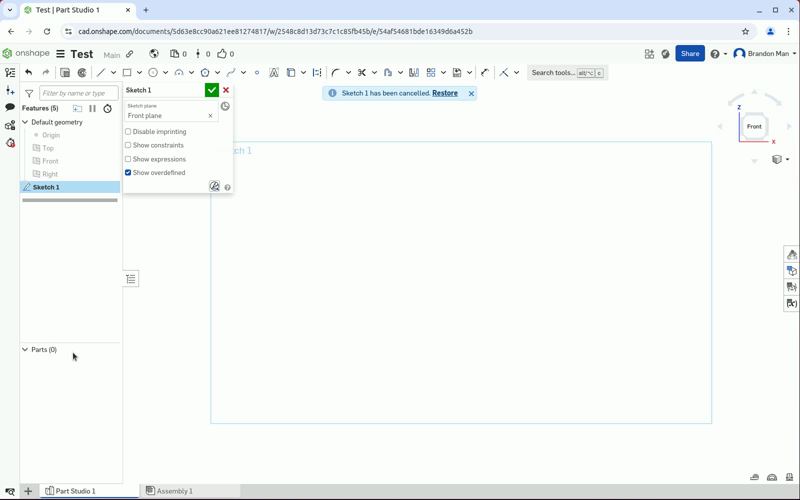
key(y)
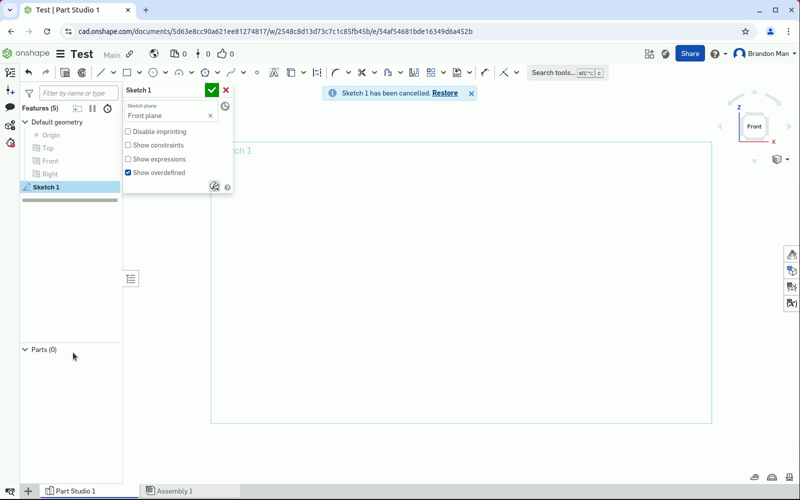
key(c)
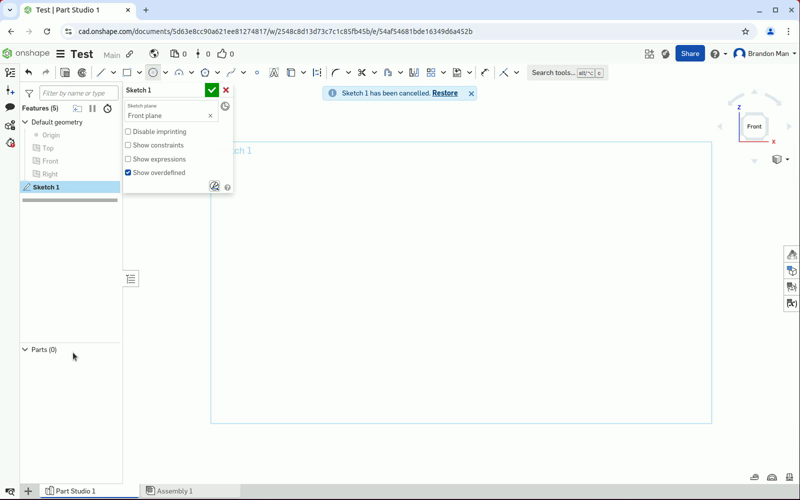
key_down(shift)
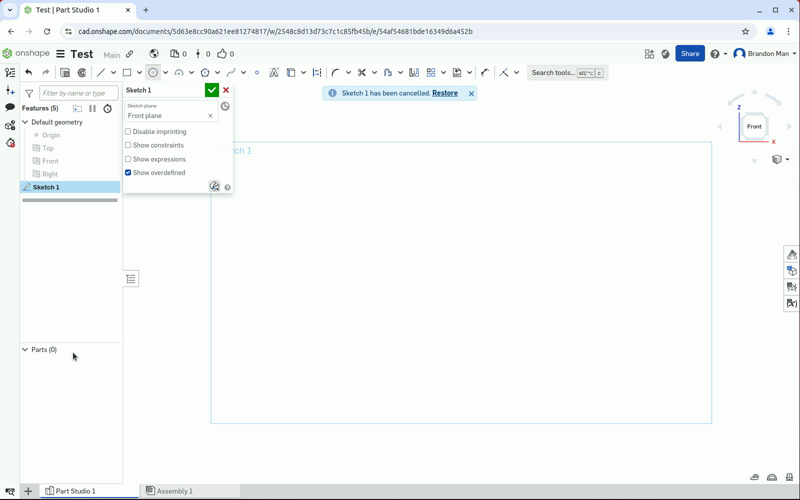
mouse_move(461, 282)
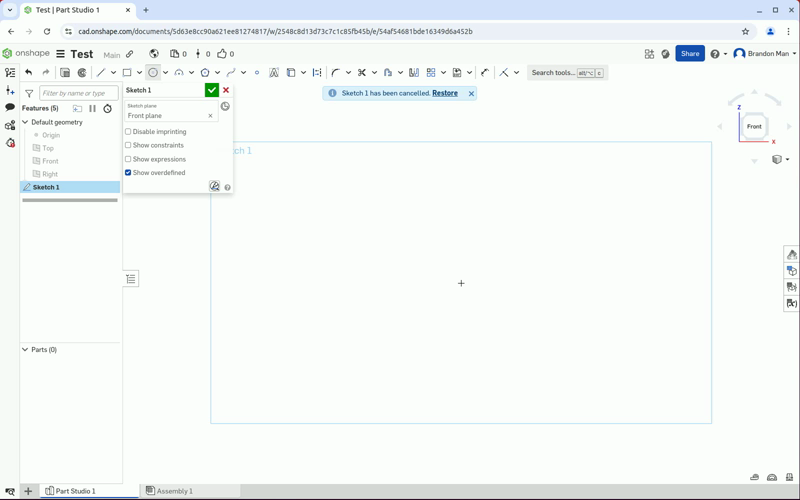
click(461, 282)
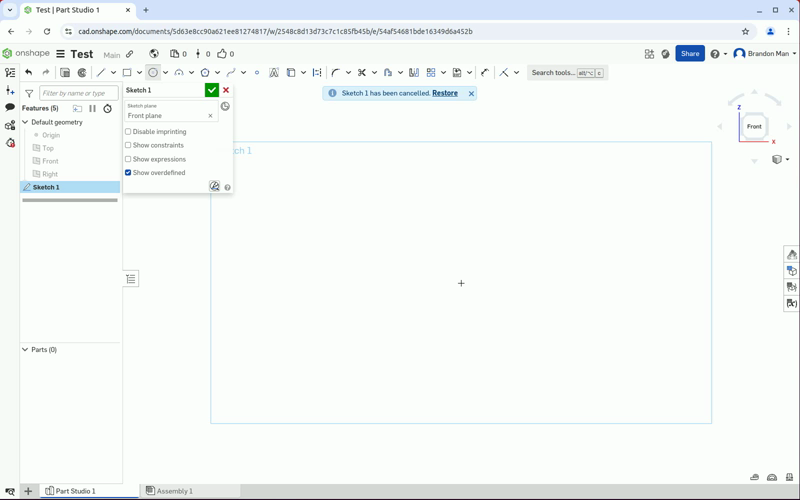
key_up(shift)
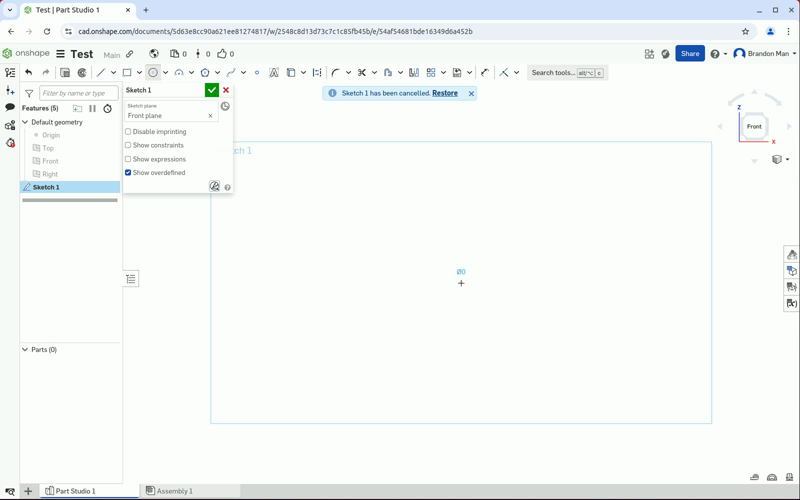
mouse_move(476, 282)
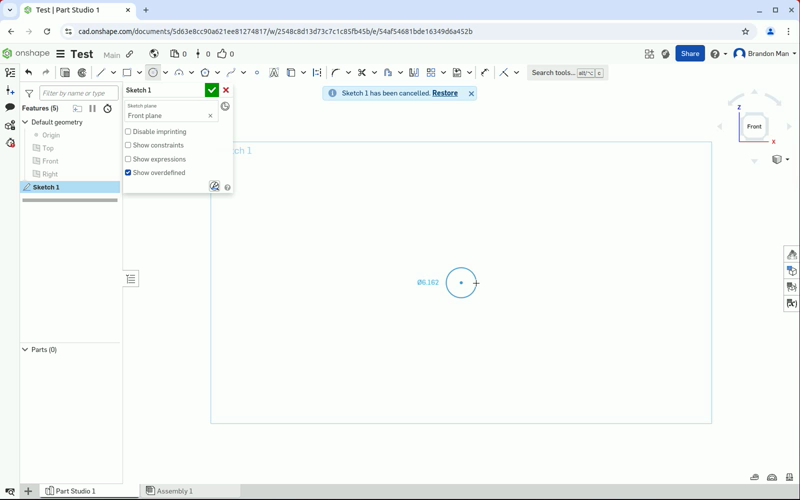
click(476, 282)
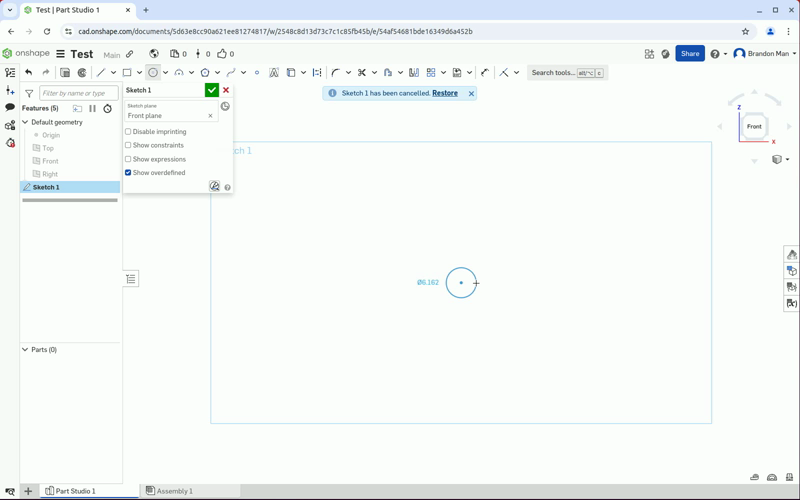
key(esc)
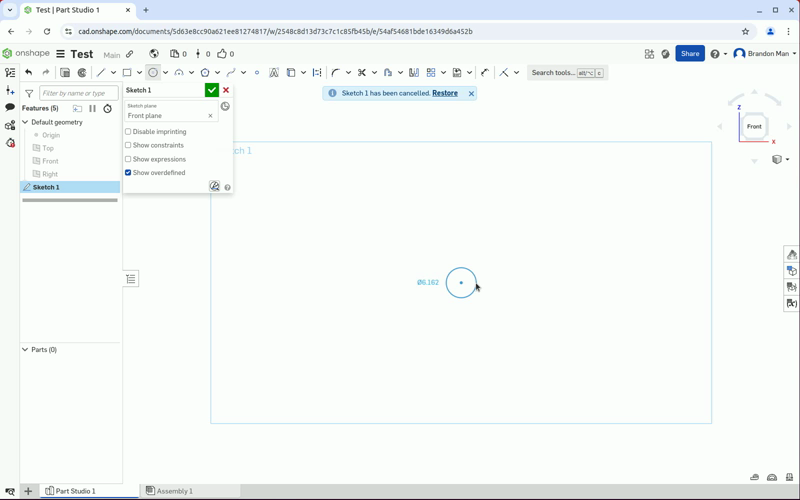
mouse_move(463, 281)
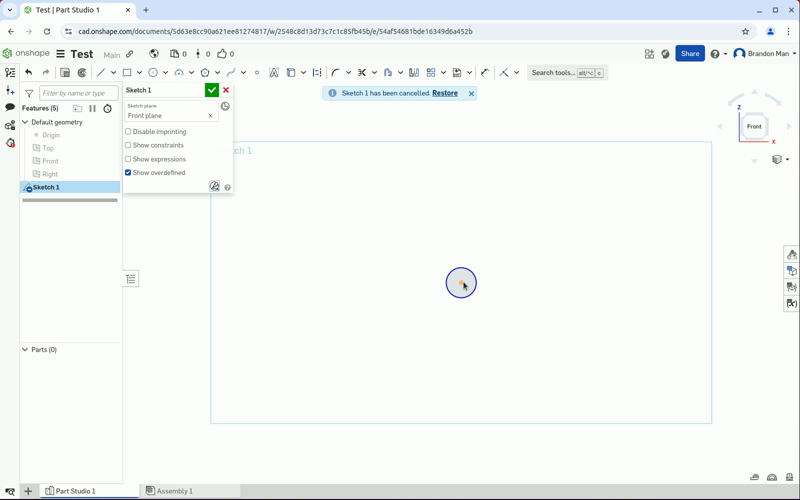
scroll(6)
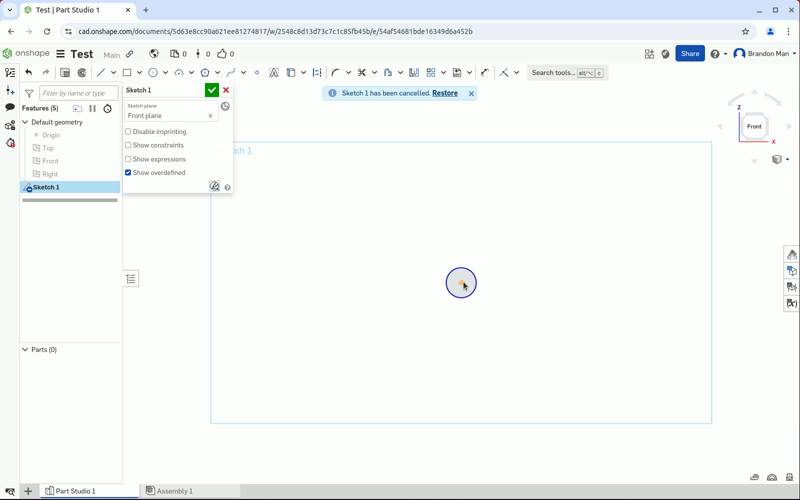
scroll(6)
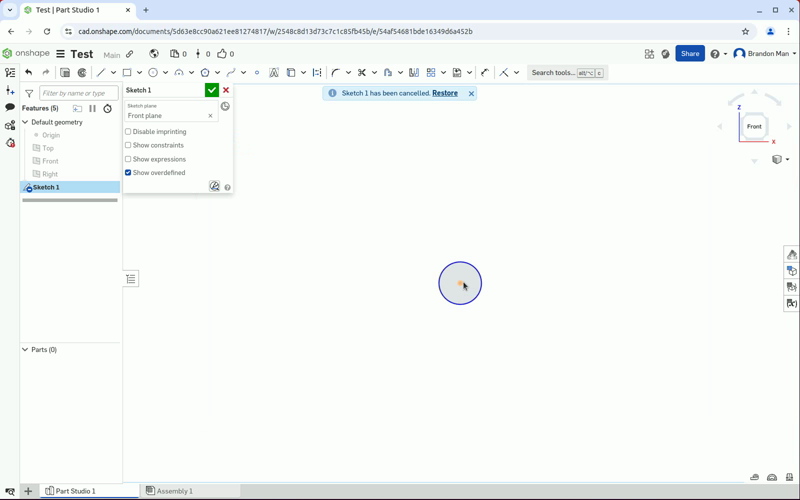
scroll(6)
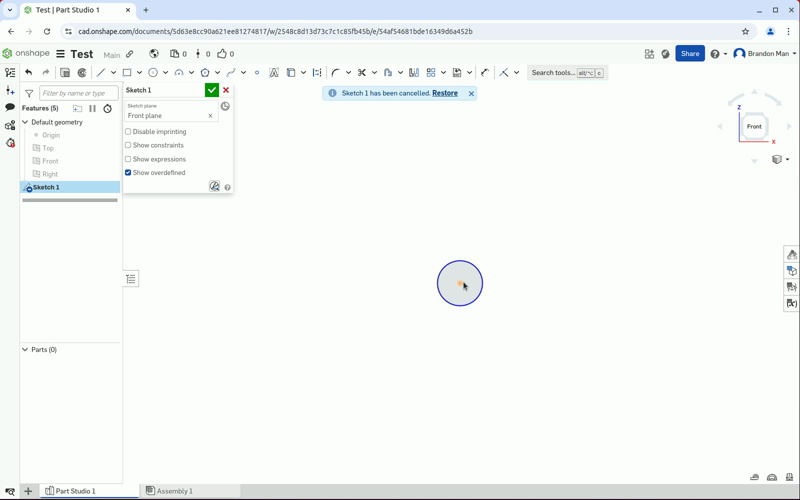
scroll(6)
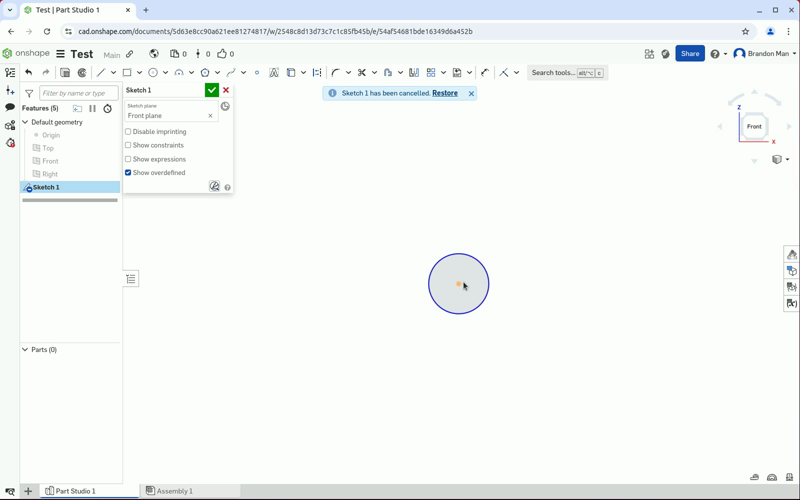
scroll(6)
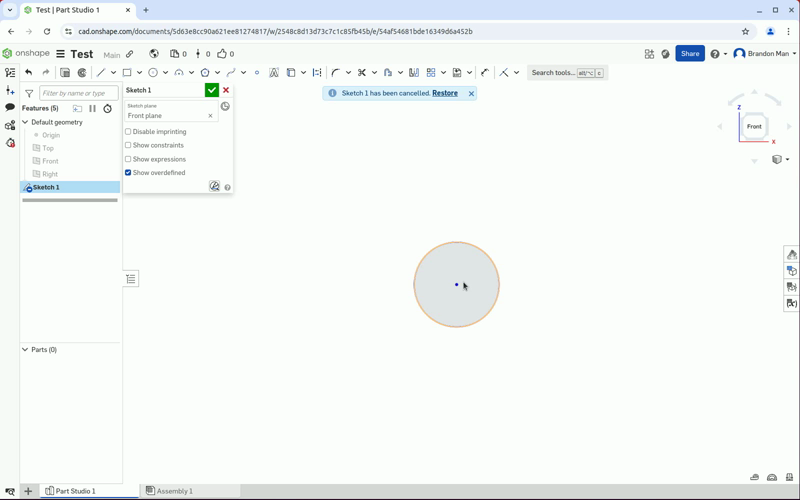
scroll(6)
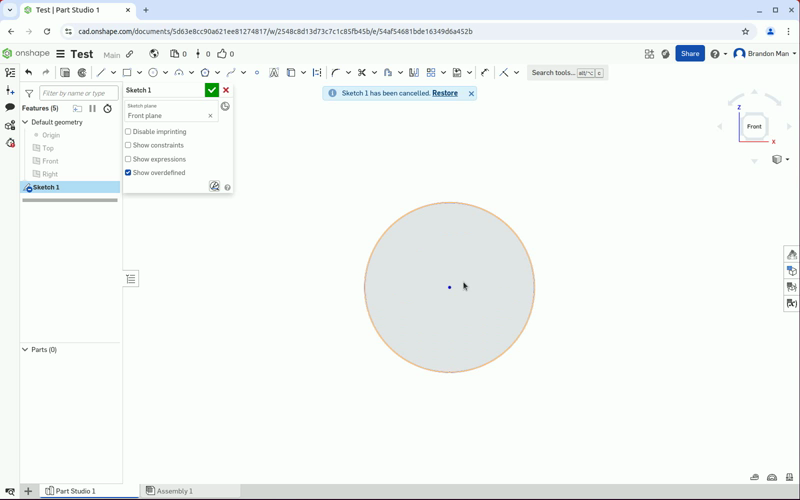
scroll(6)
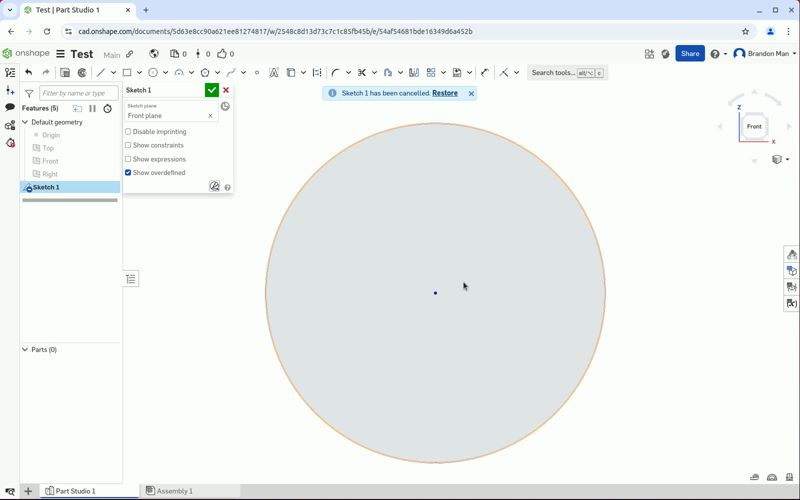
click(463, 281)
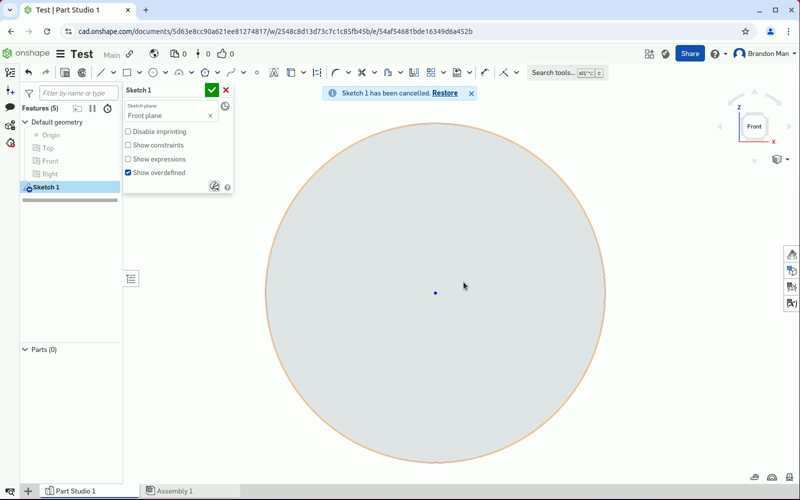
scroll(-6)
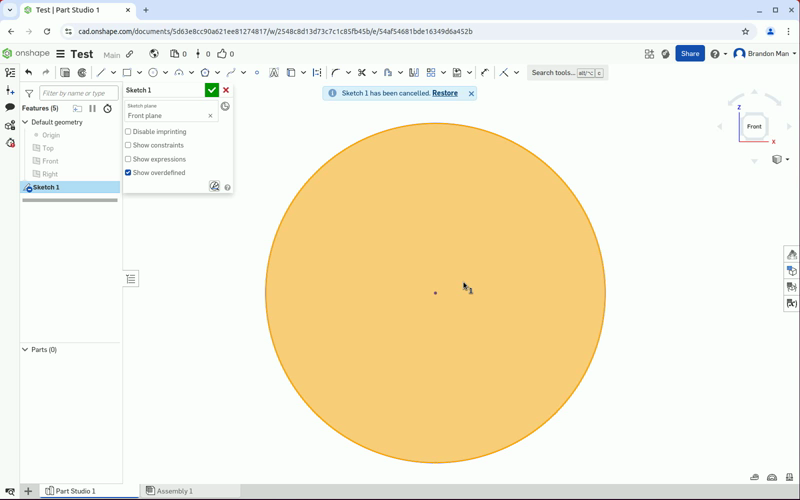
scroll(-6)
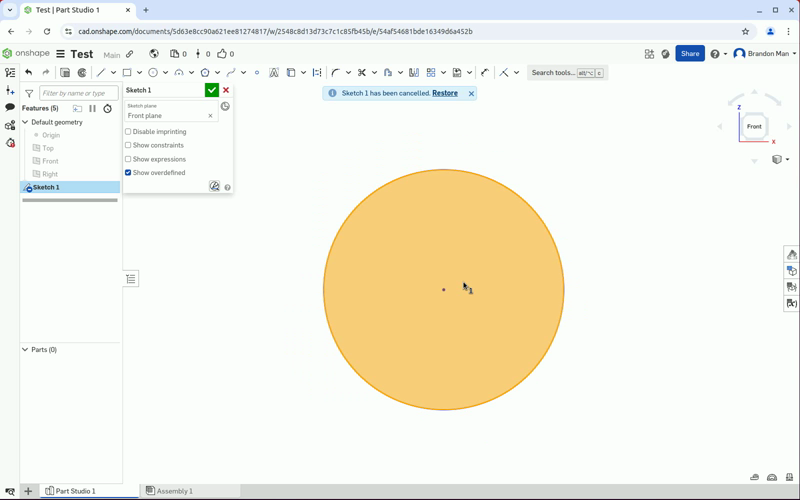
scroll(-6)
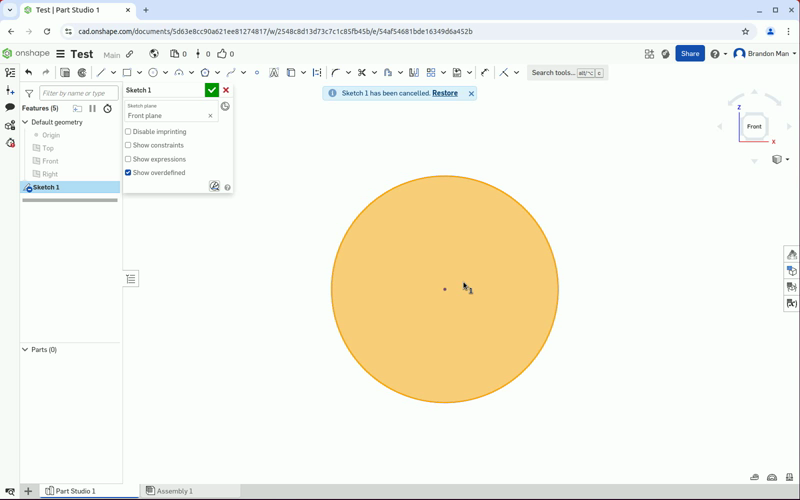
scroll(-6)
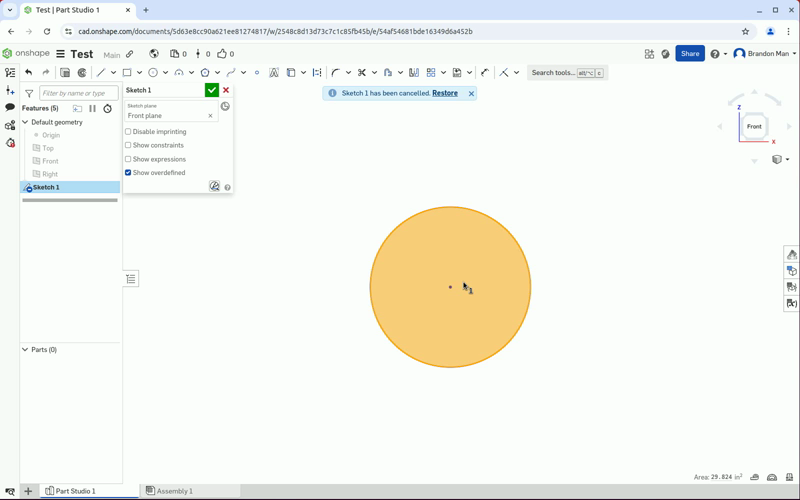
scroll(-6)
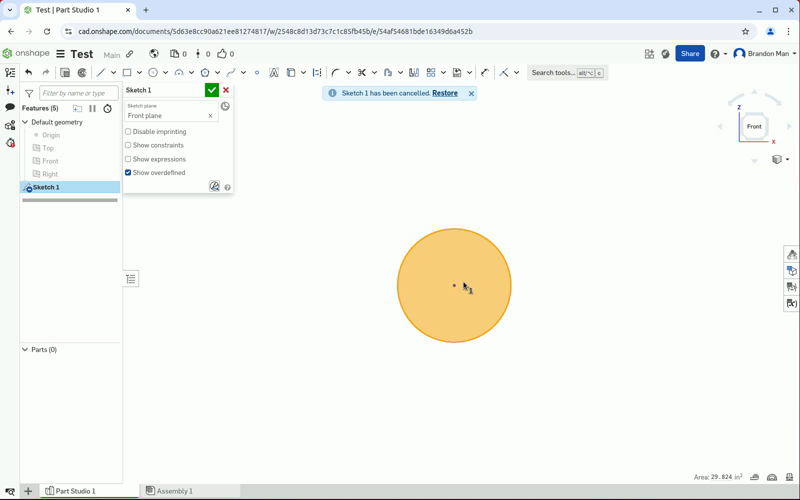
scroll(-6)
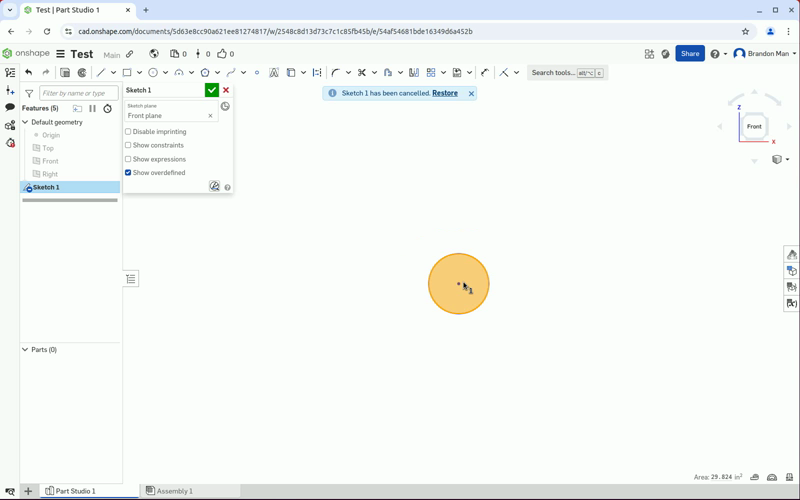
scroll(-6)
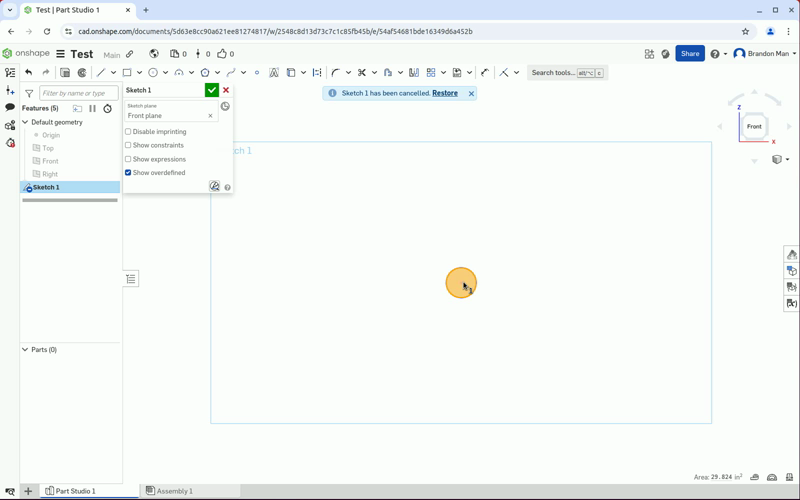
mouse_move(73, 352)
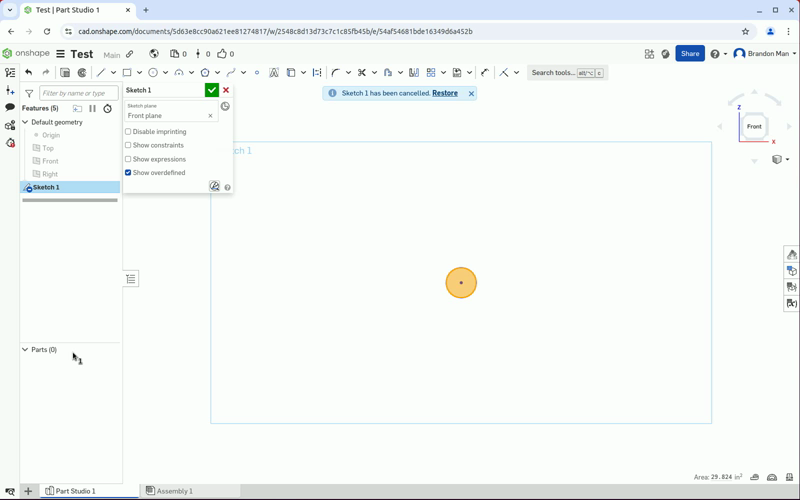
key(shift+y)
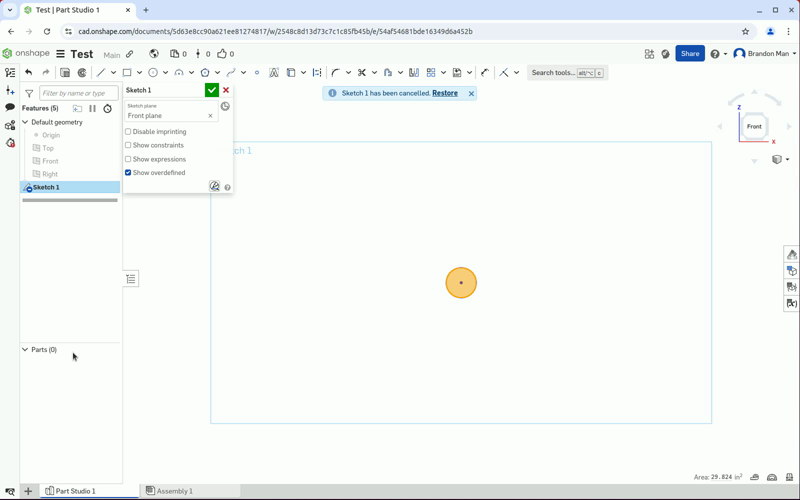
key(shift+e)
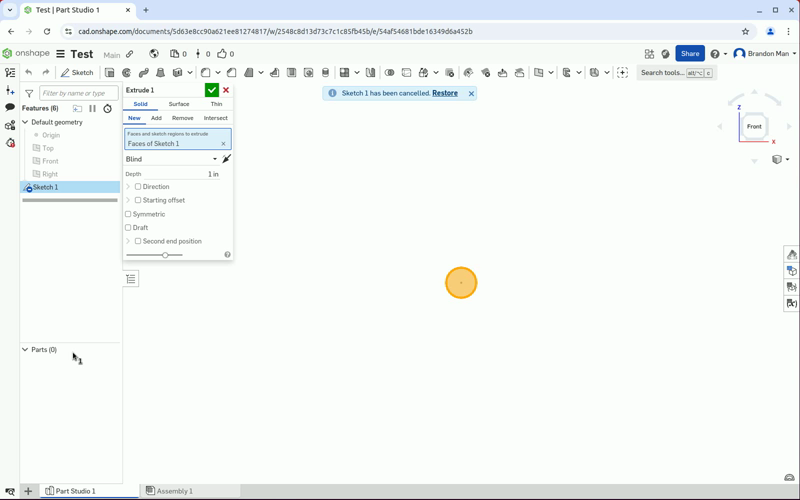
mouse_move(143, 106)
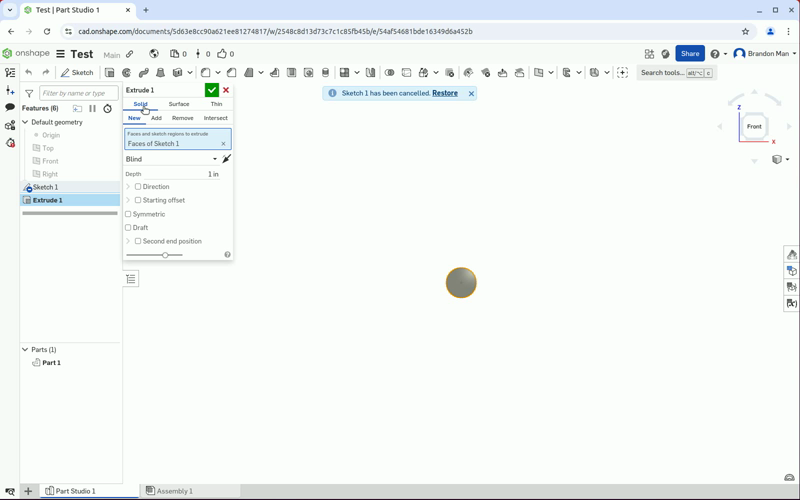
click(143, 106)
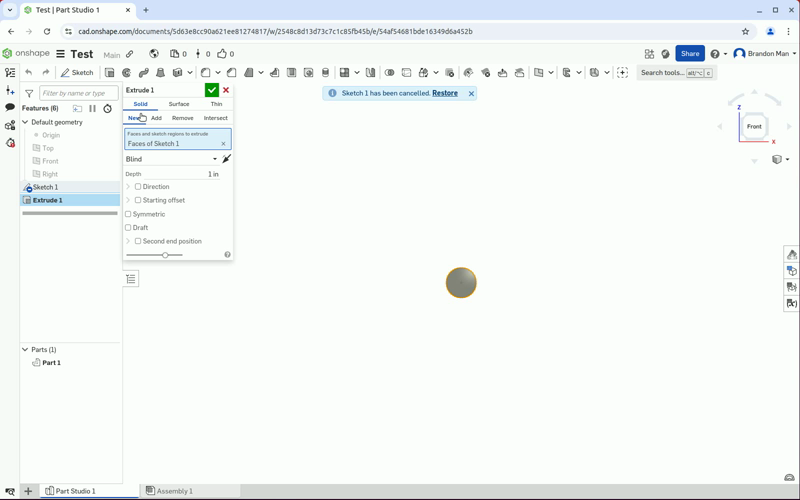
mouse_move(137, 120)
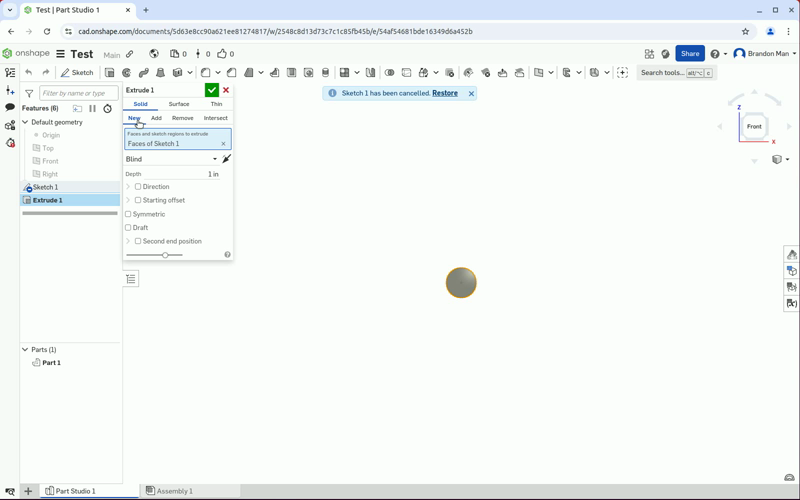
click(137, 120)
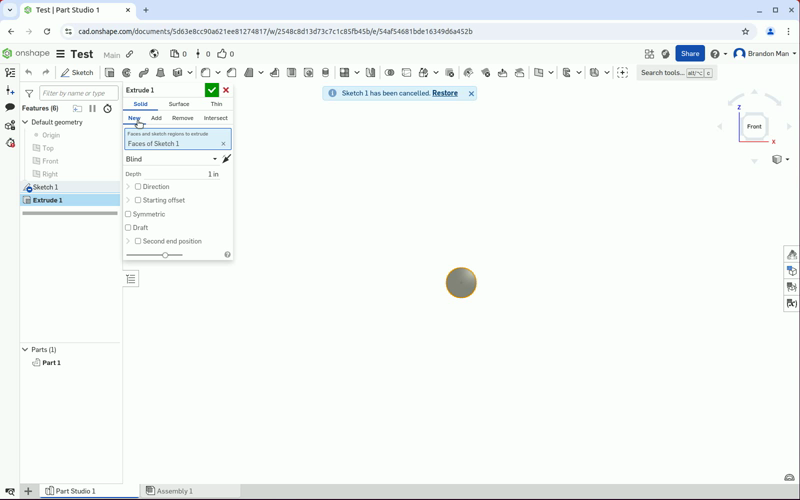
key(tab, 4)
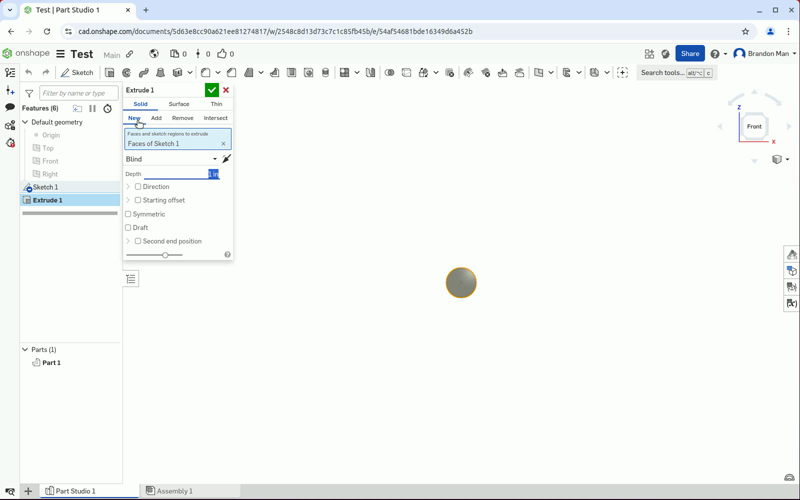
text(10.11)
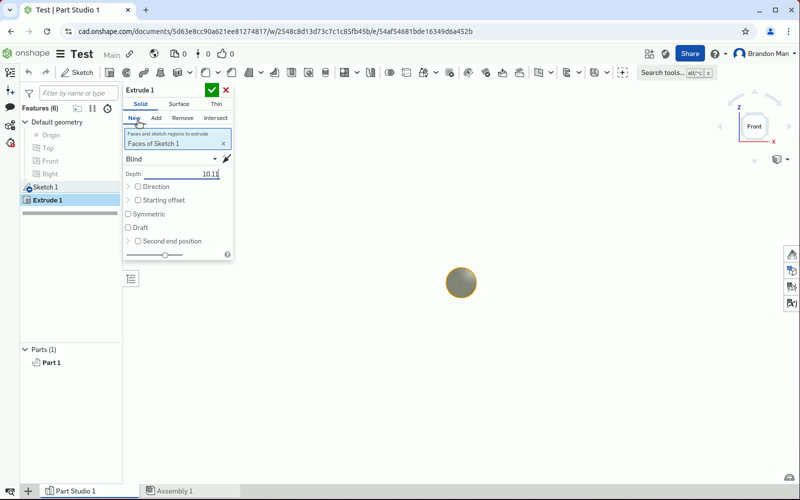
key(enter)
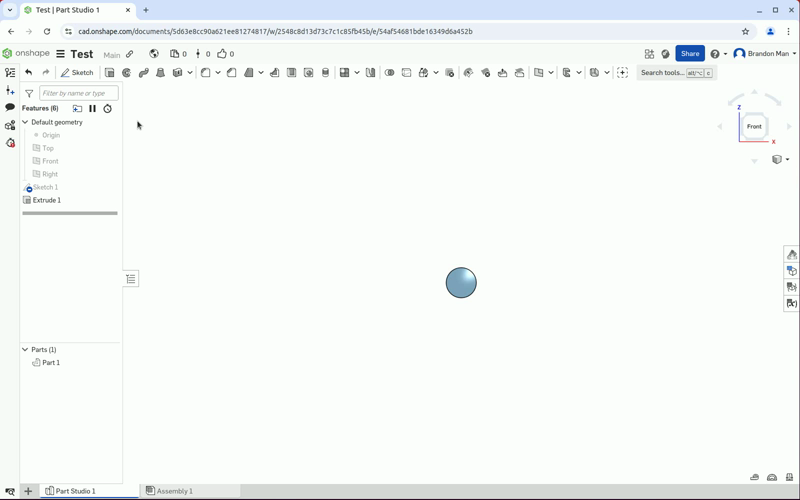
key(shift+h)
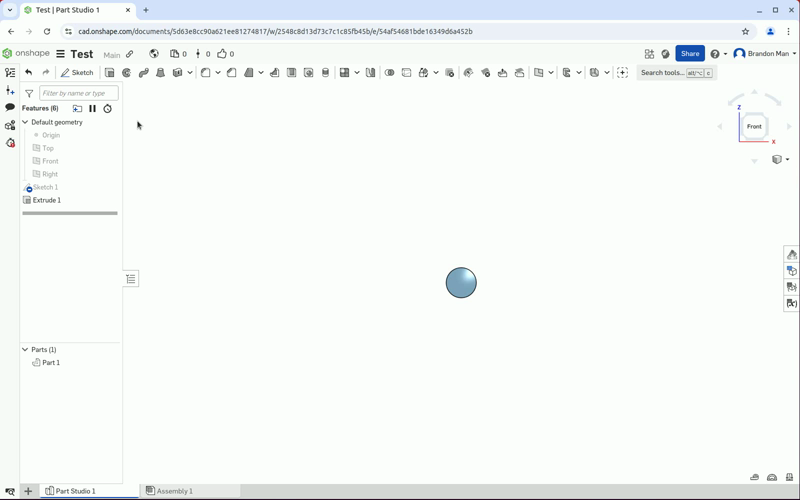
key(shift+h)
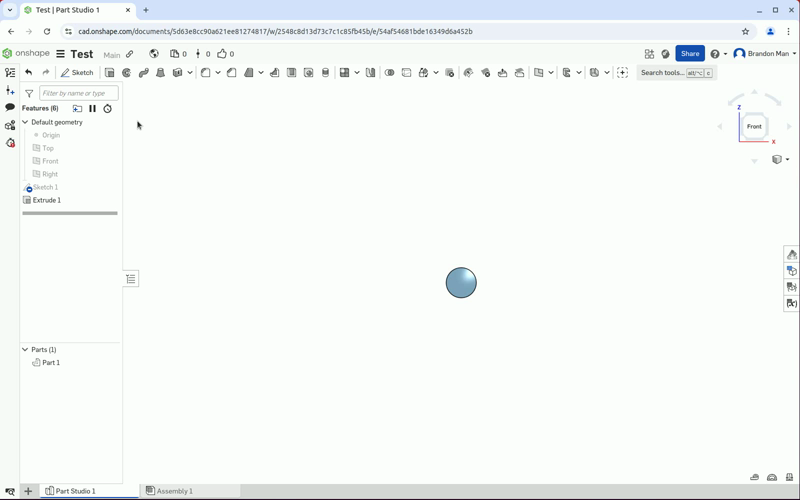
mouse_move(73, 189)
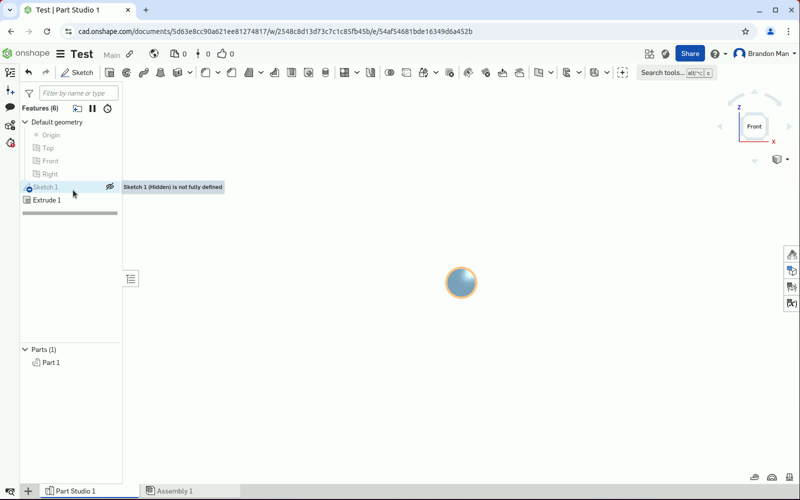
click(73, 189)
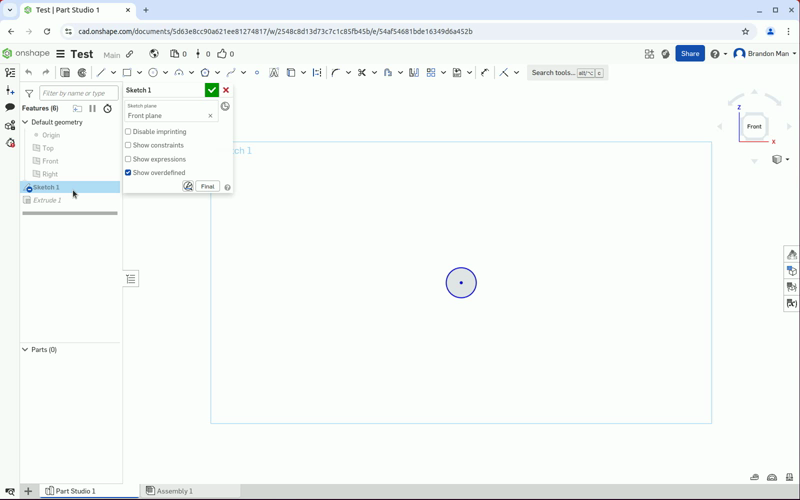
mouse_move(229, 92)
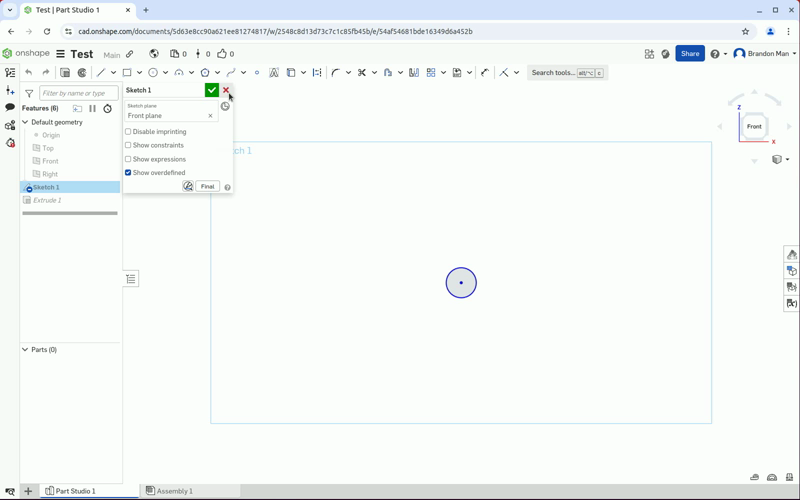
click(229, 92)
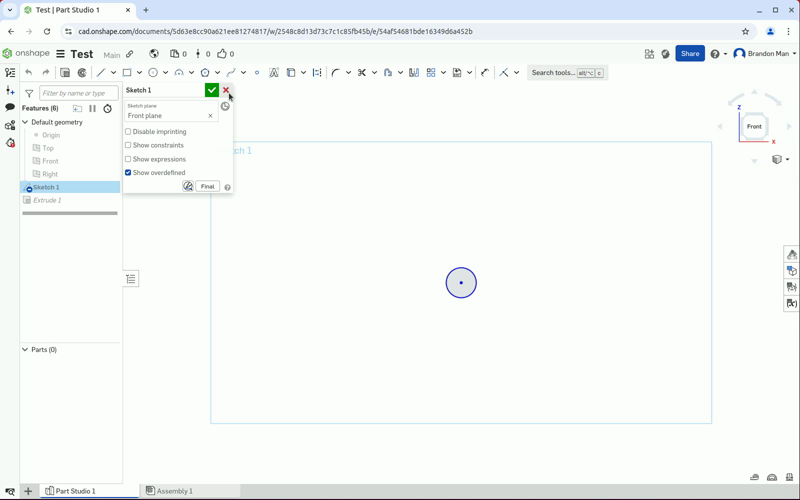
key(shift+s)
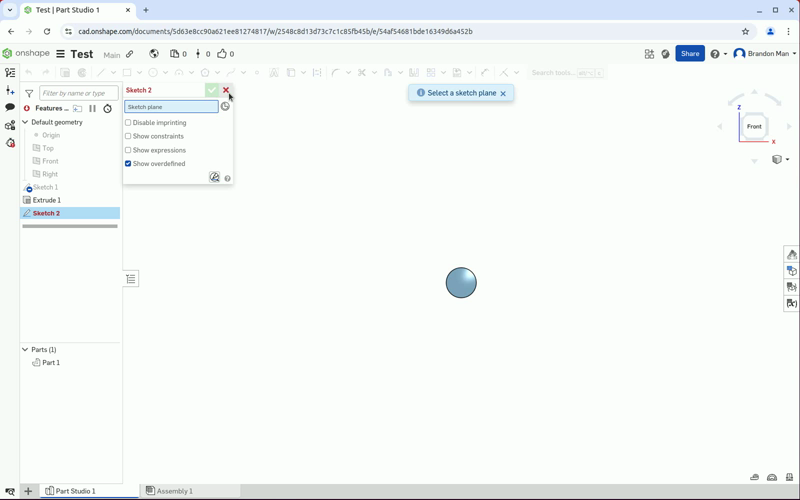
mouse_move(73, 163)
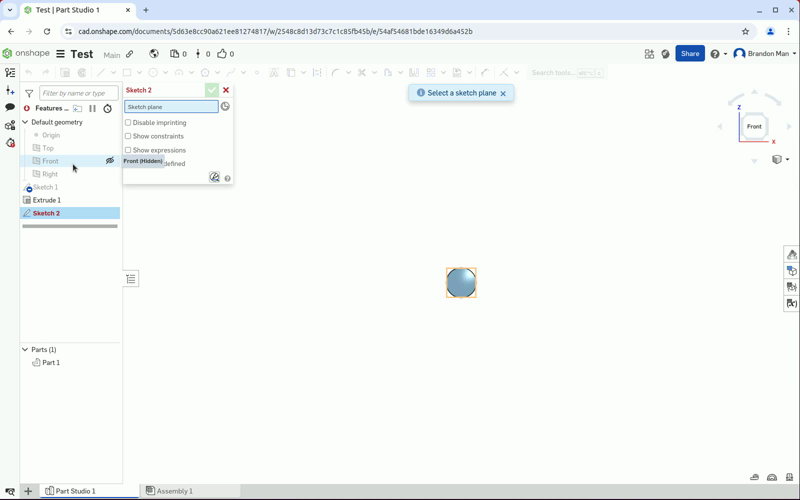
click(73, 163)
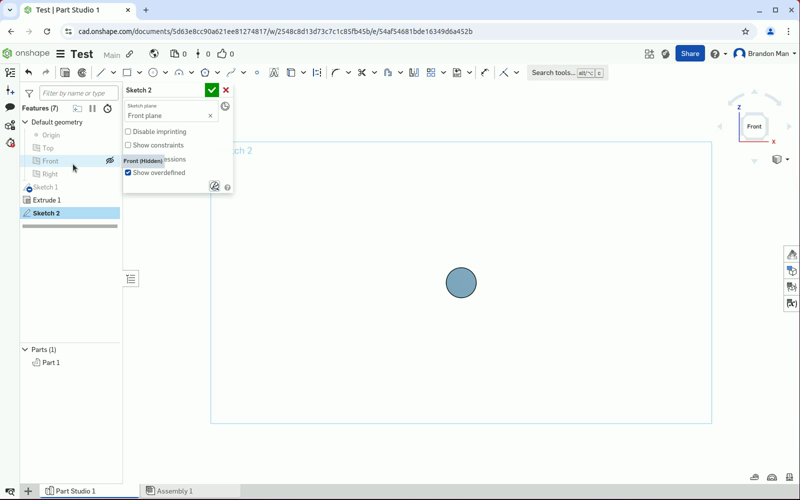
mouse_move(73, 352)
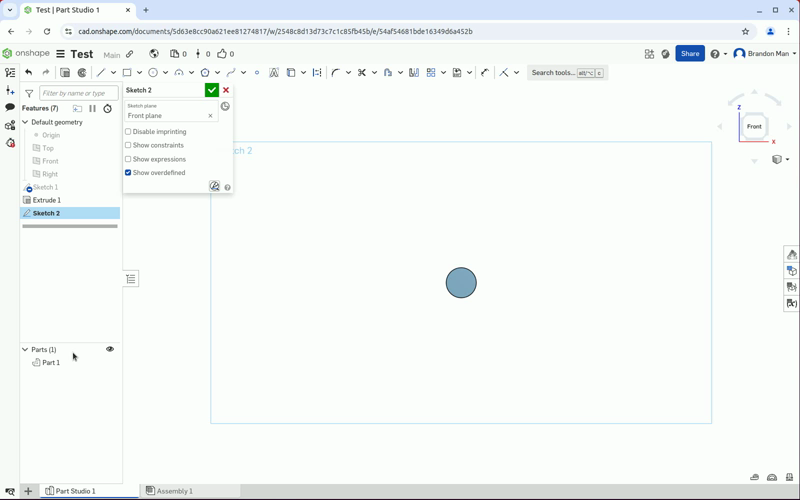
key(y)
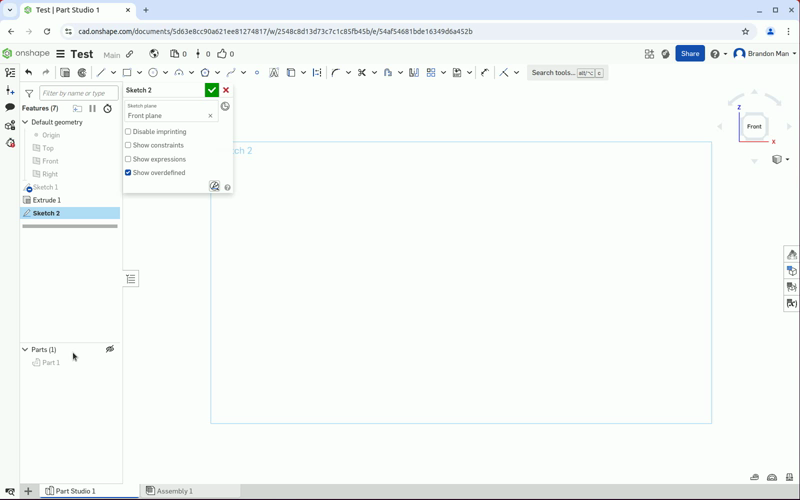
key(c)
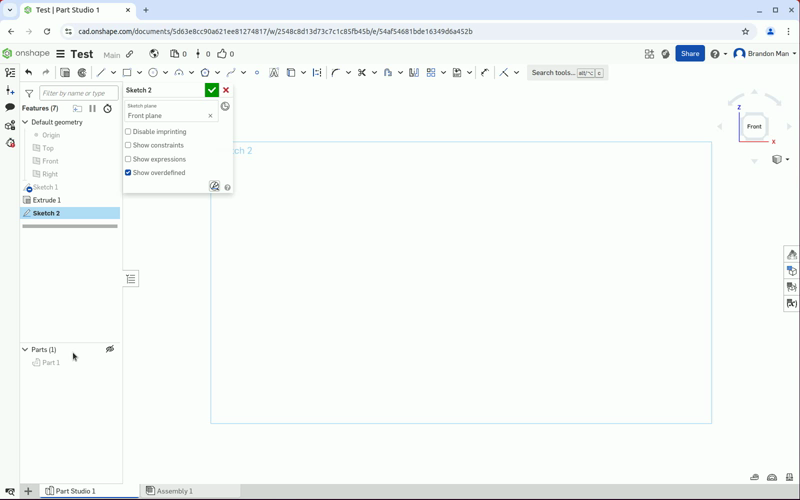
key_down(shift)
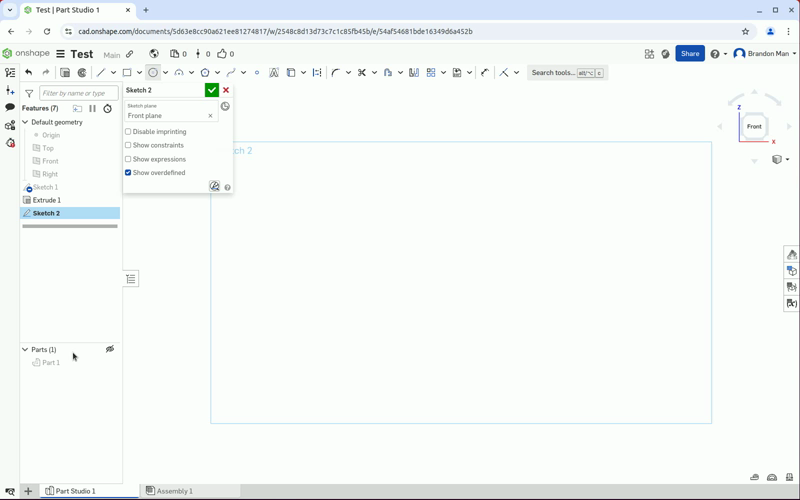
mouse_move(461, 282)
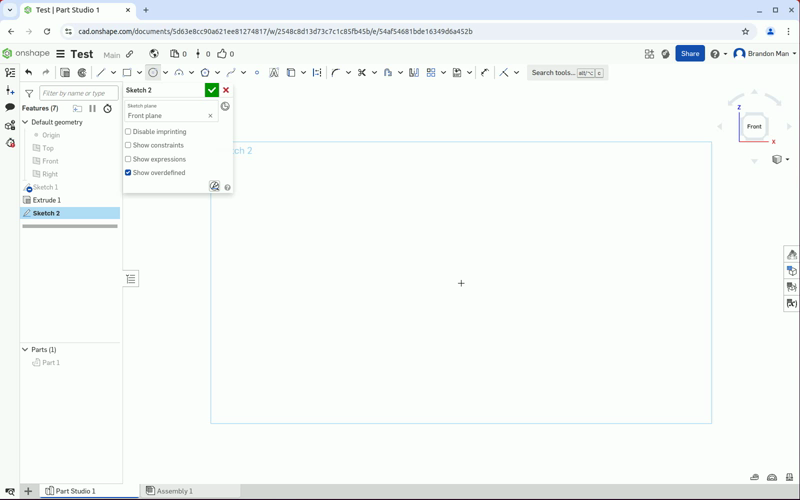
click(461, 282)
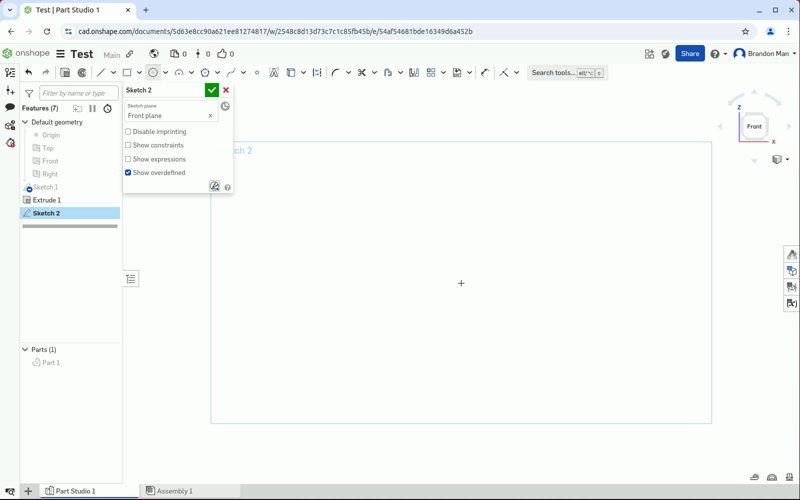
key_up(shift)
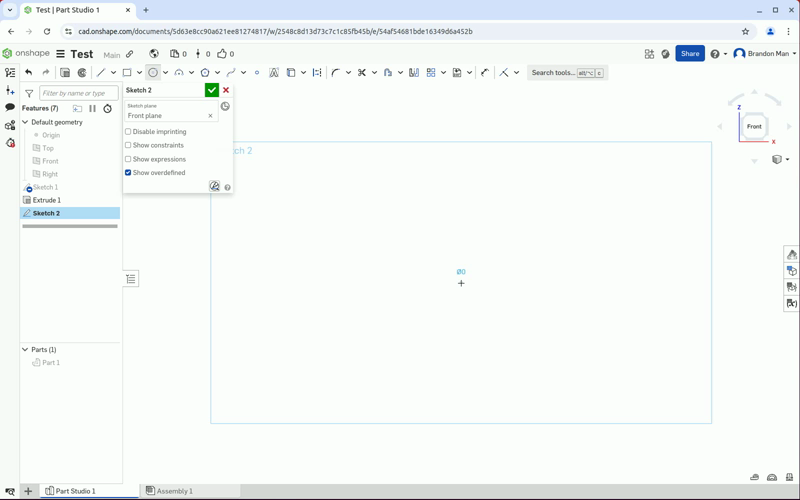
mouse_move(574, 282)
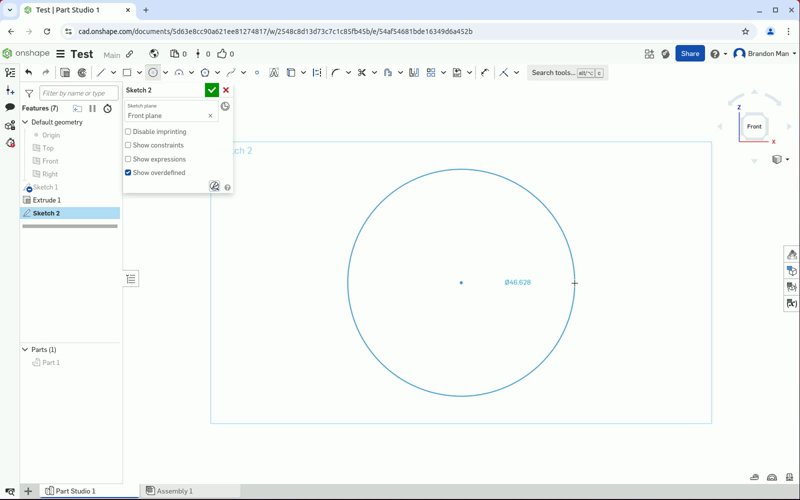
click(574, 282)
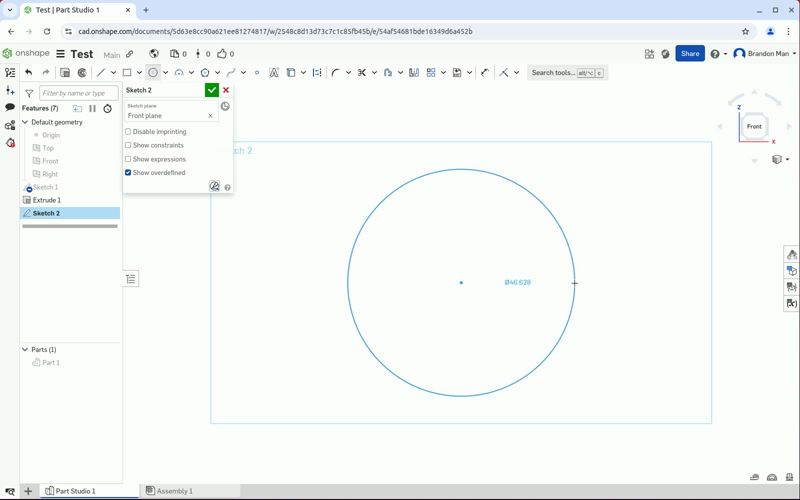
key(esc)
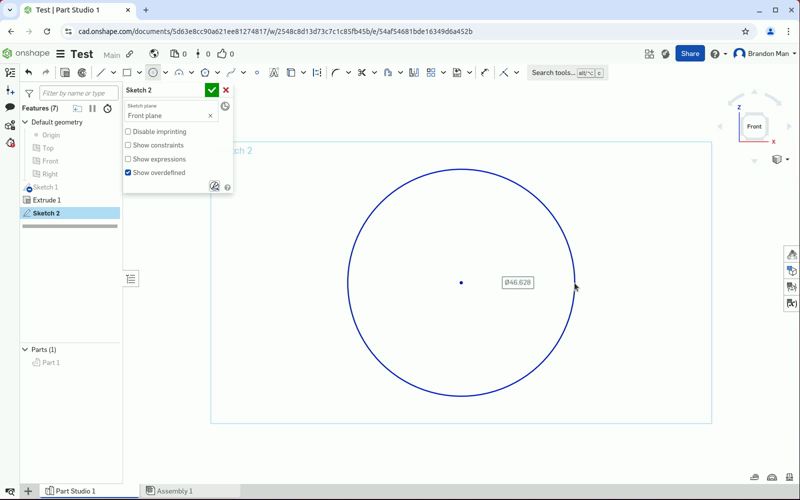
mouse_move(384, 283)
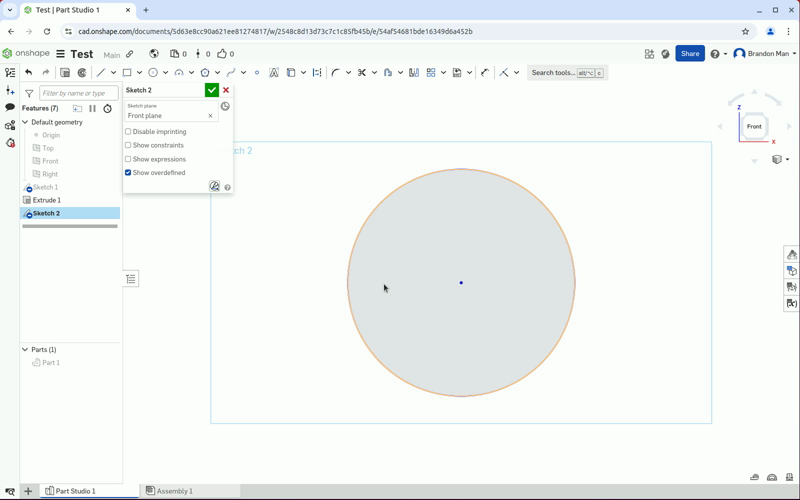
click(384, 283)
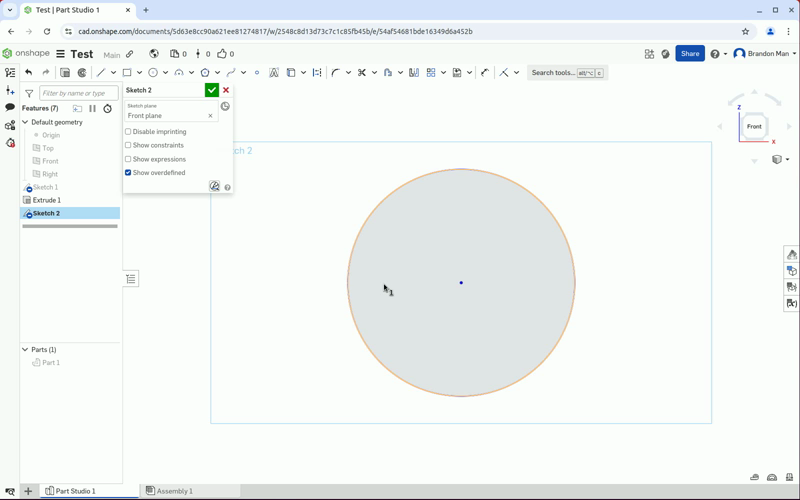
mouse_move(73, 352)
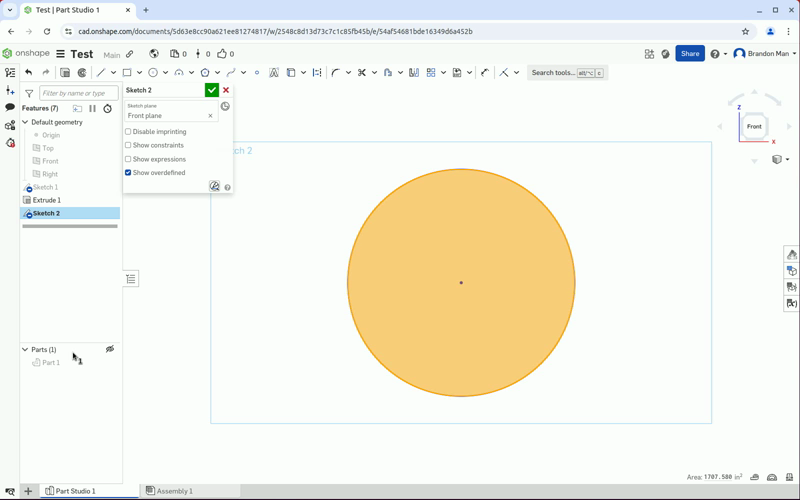
key(shift+y)
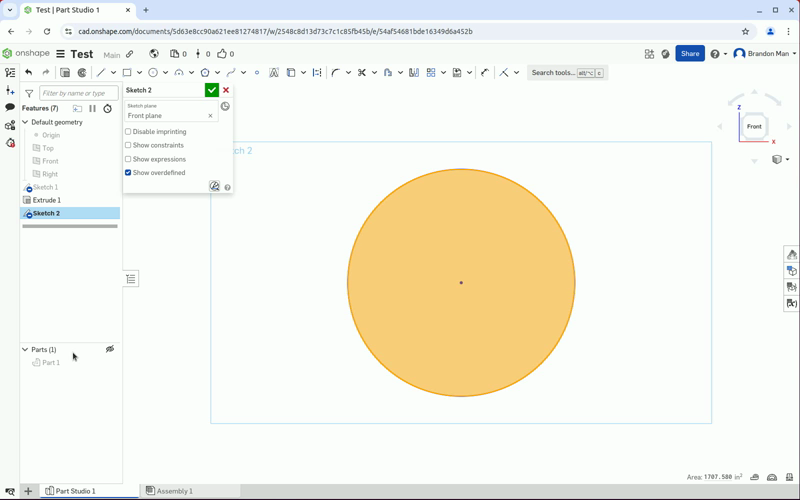
key(shift+e)
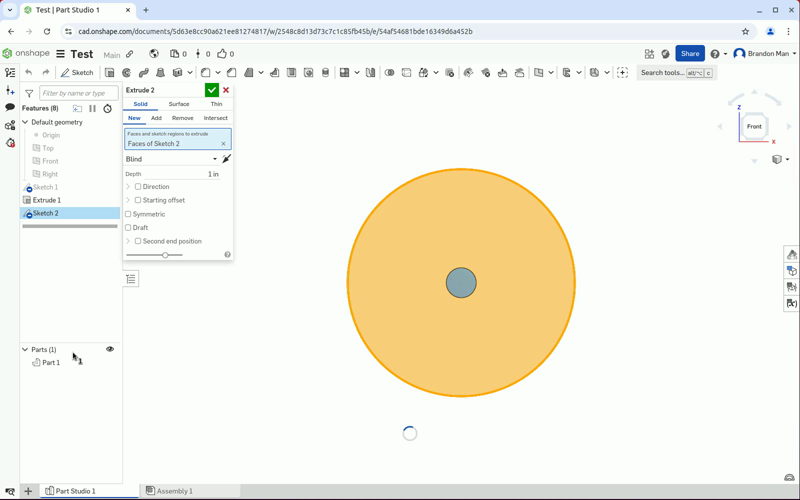
mouse_move(143, 106)
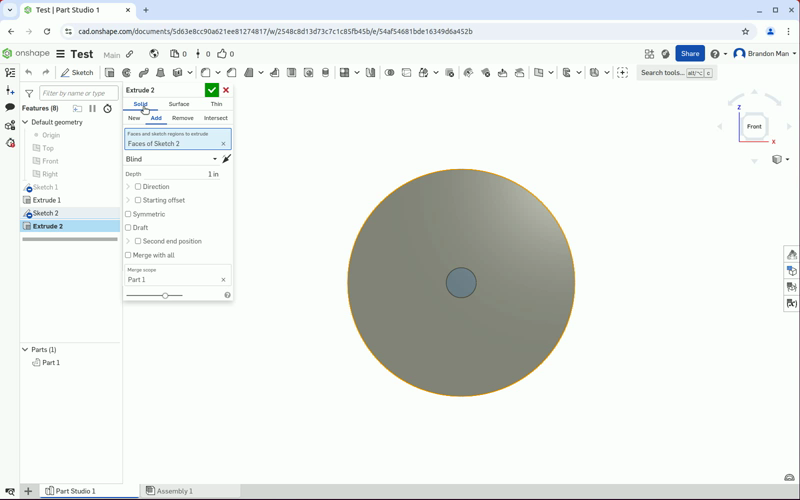
click(143, 106)
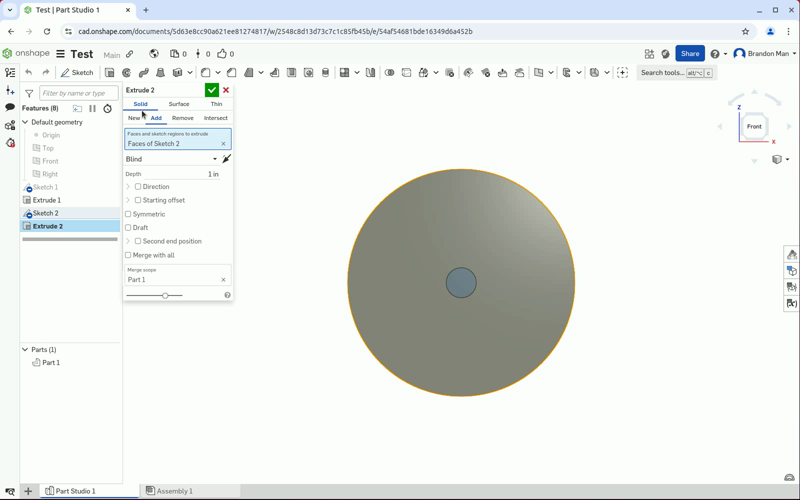
mouse_move(137, 120)
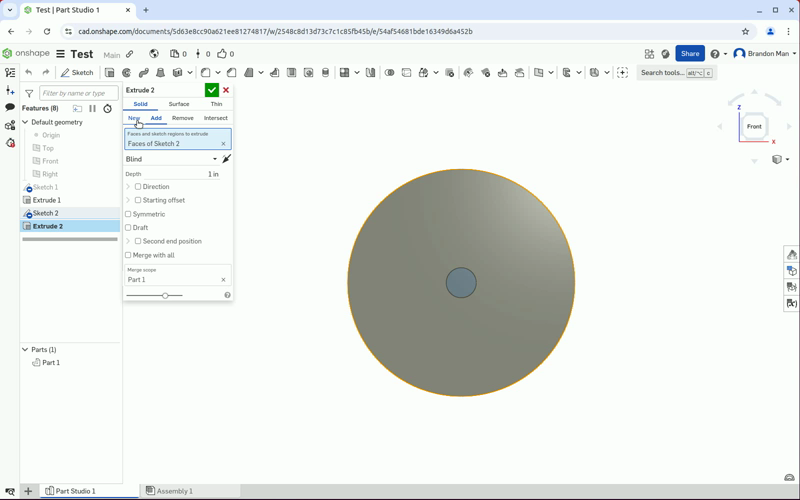
click(137, 120)
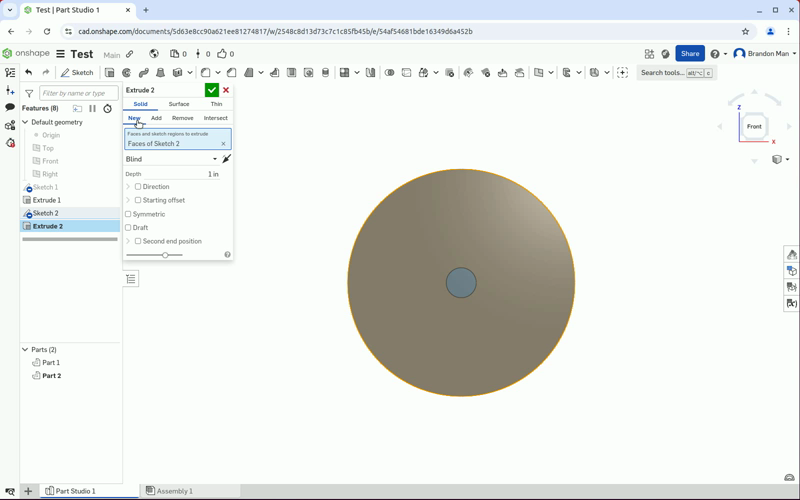
key(tab, 4)
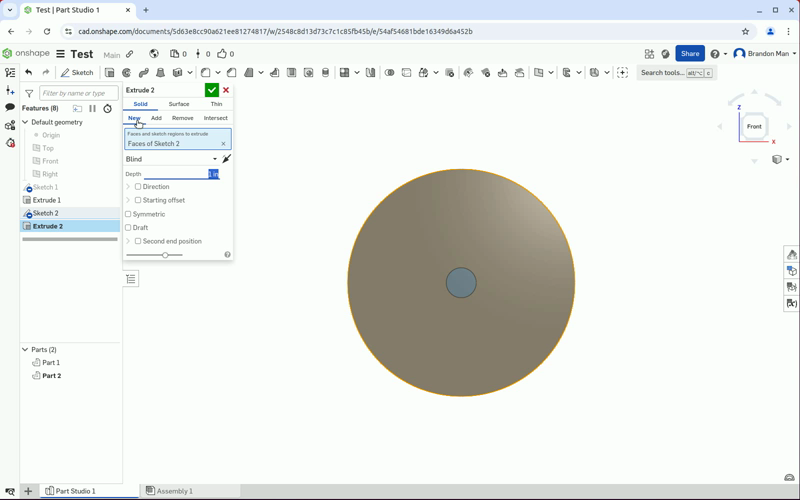
text(-5.055)
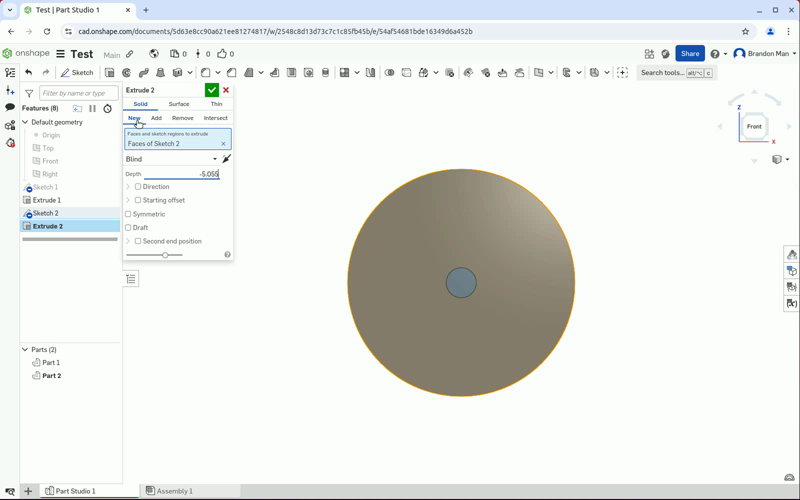
key(enter)
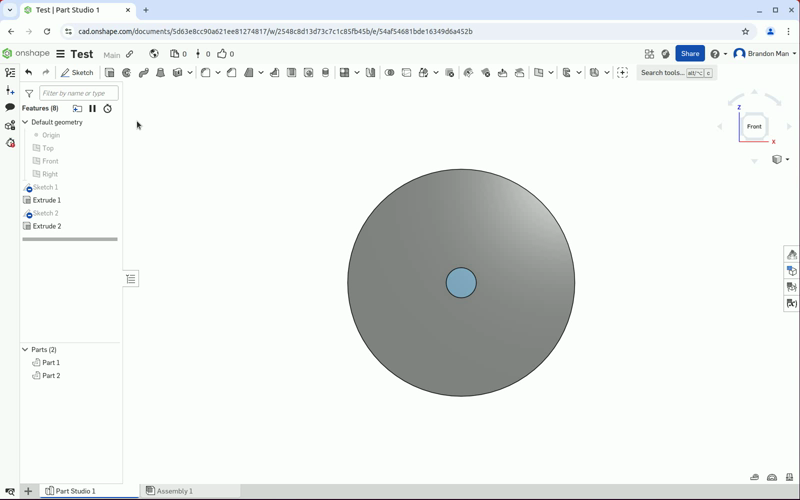
key(shift+h)
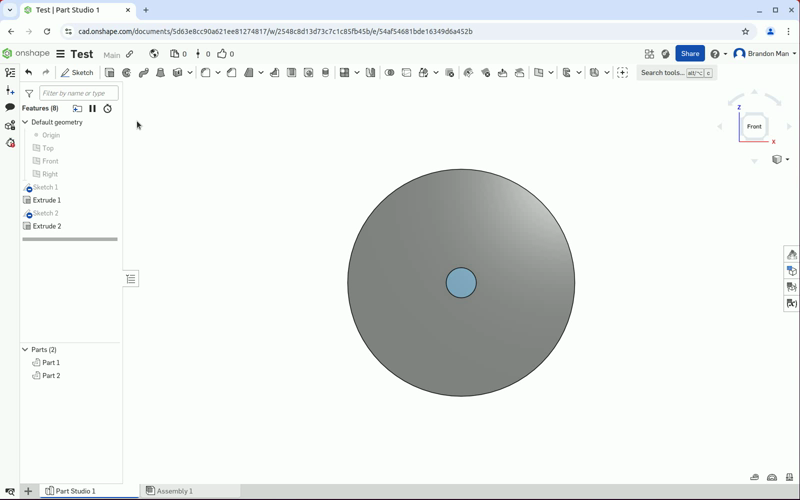
key(shift+h)
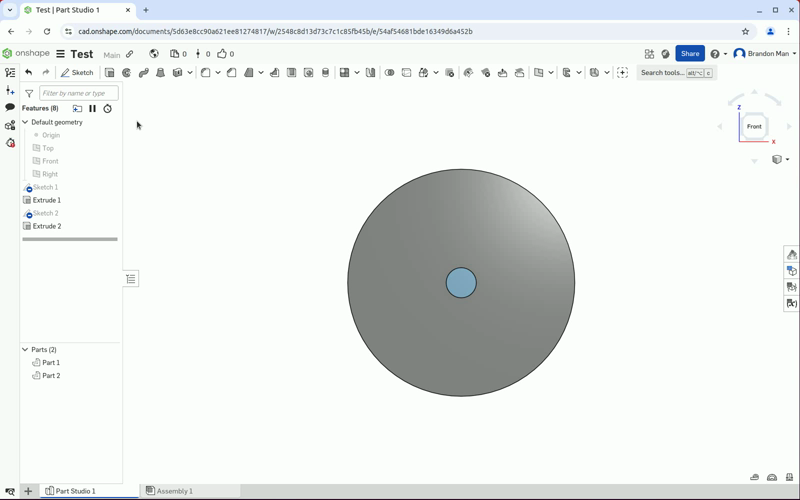
key(shift+7)
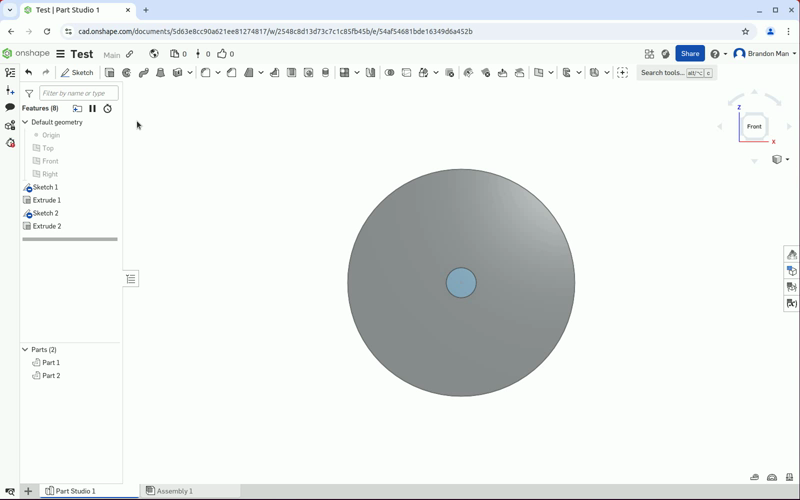
key(left, 2)
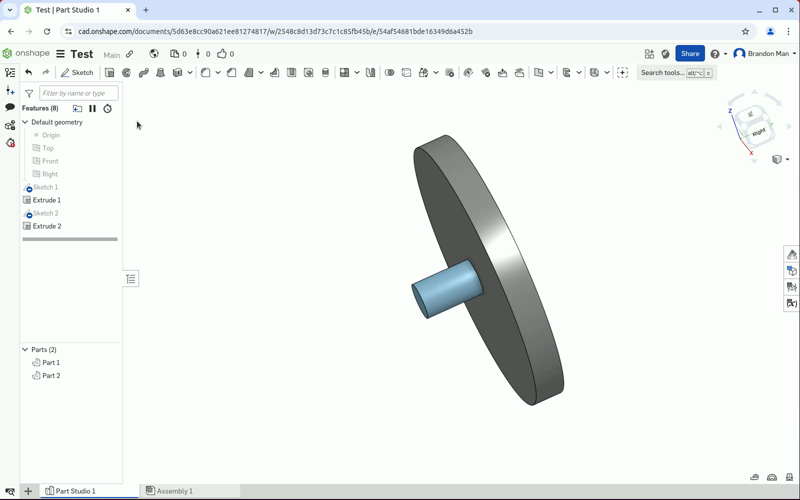
key(down, 2)
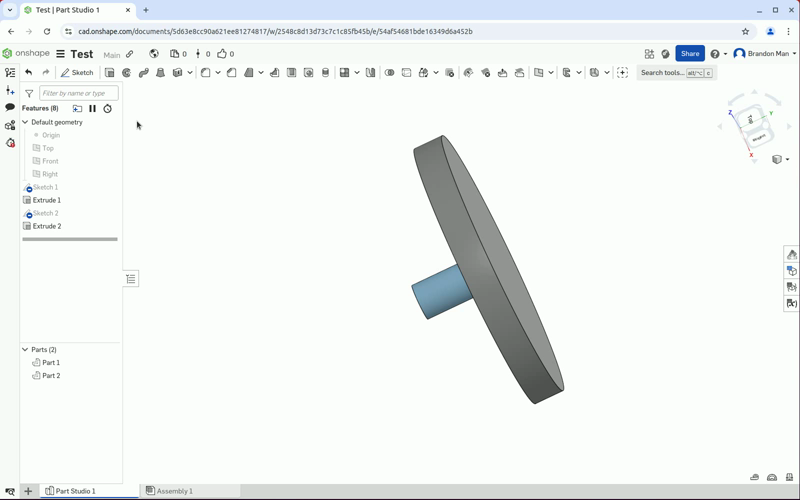
key(up, 2)
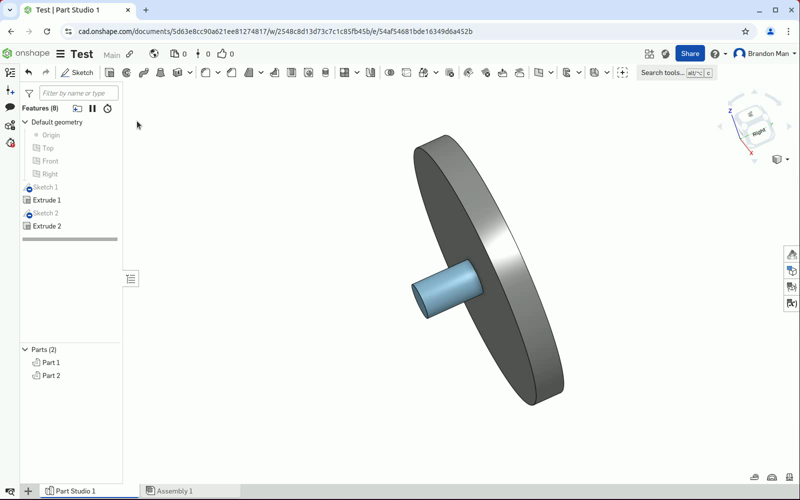
key(right, 2)
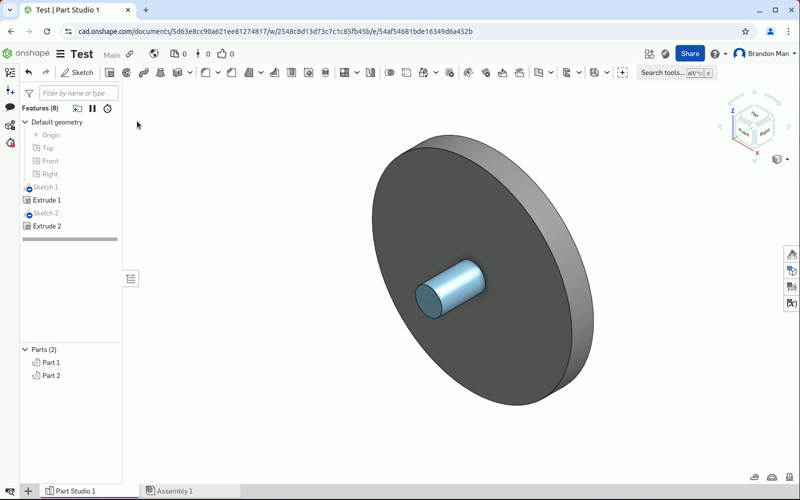
mouse_move(73, 189)
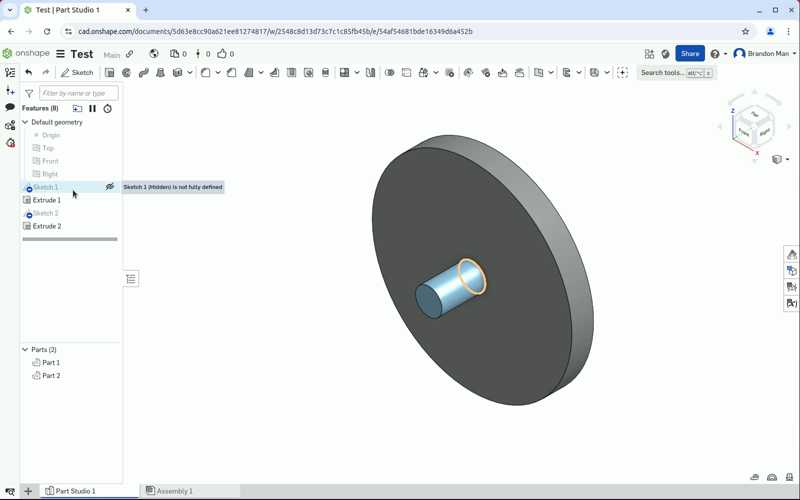
click(73, 189)